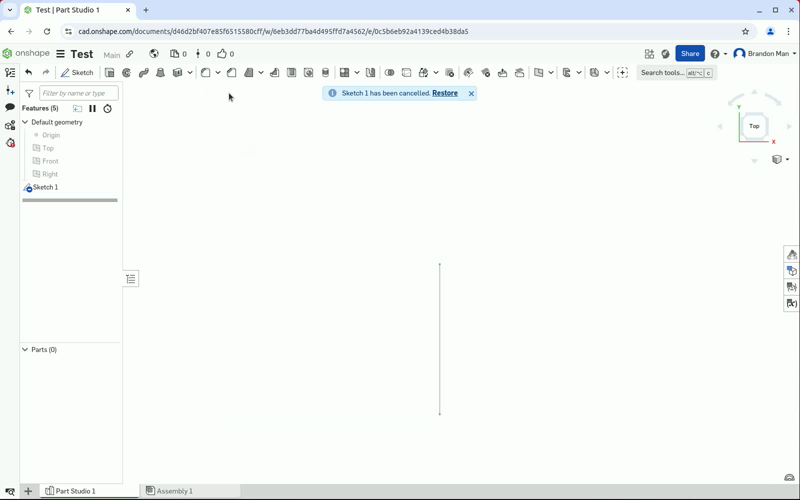
key(shift+h)
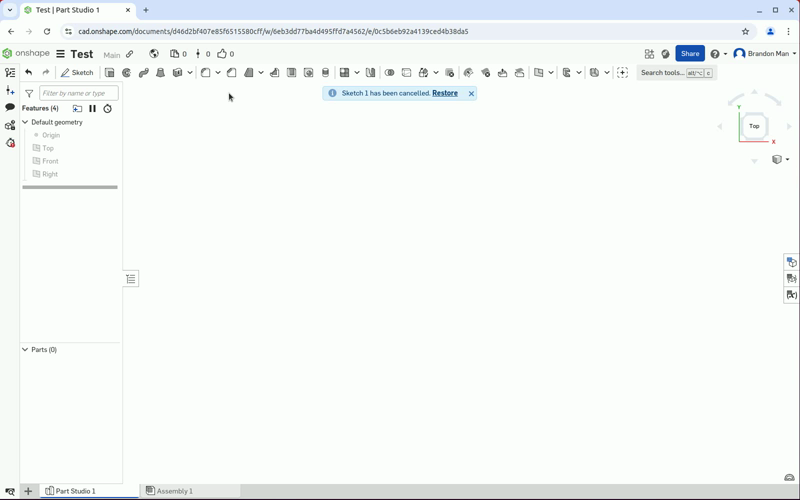
mouse_move(73, 352)
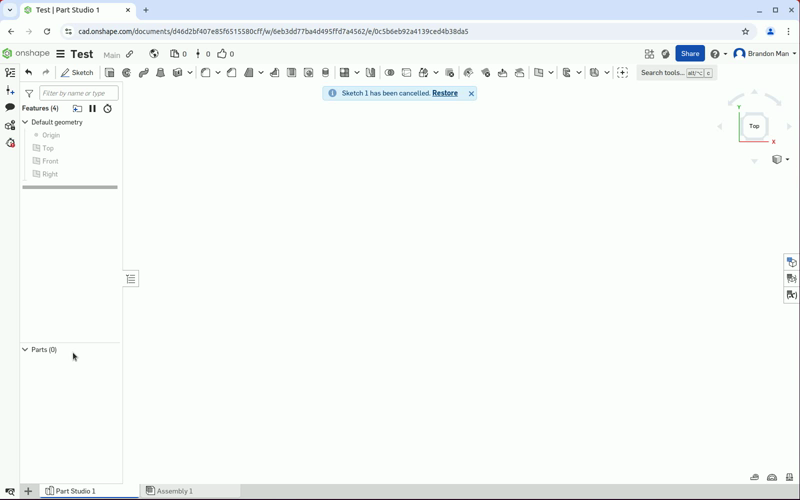
key(y)
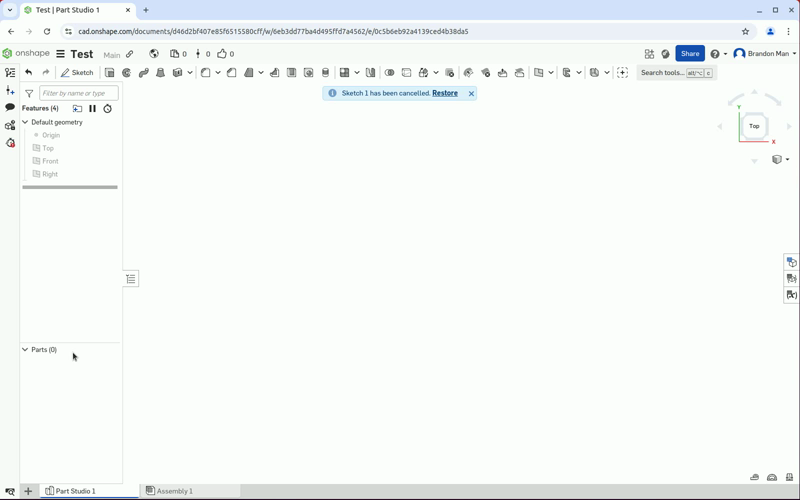
key(shift+p)
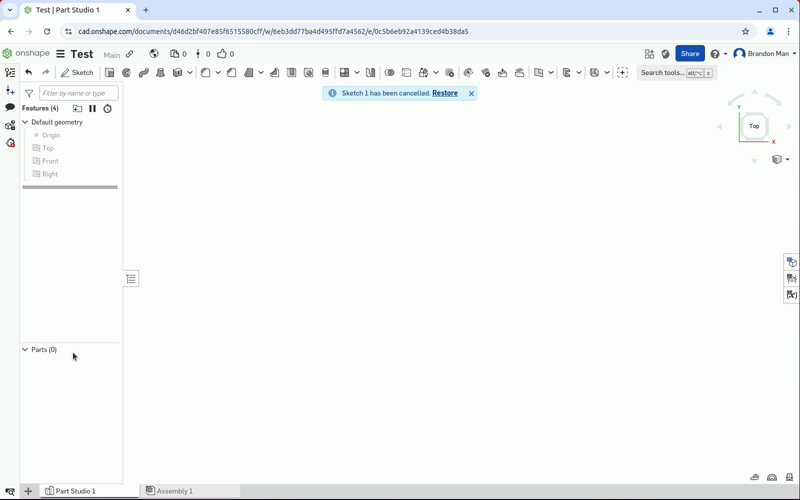
key(space)
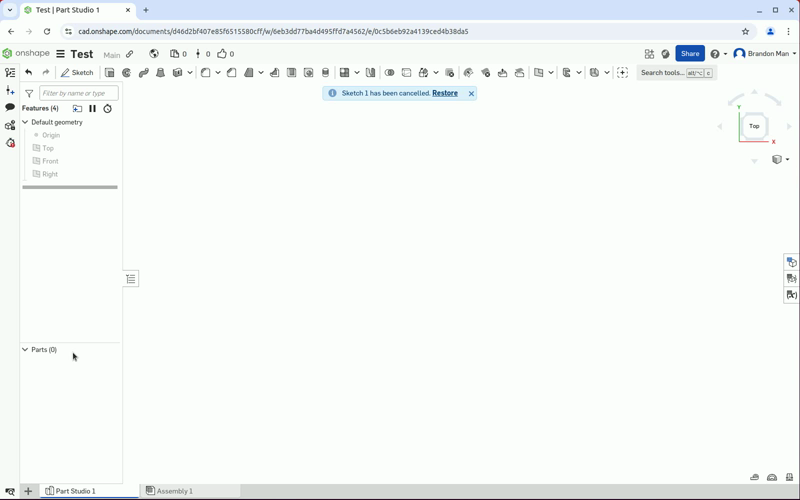
key_down(shift)
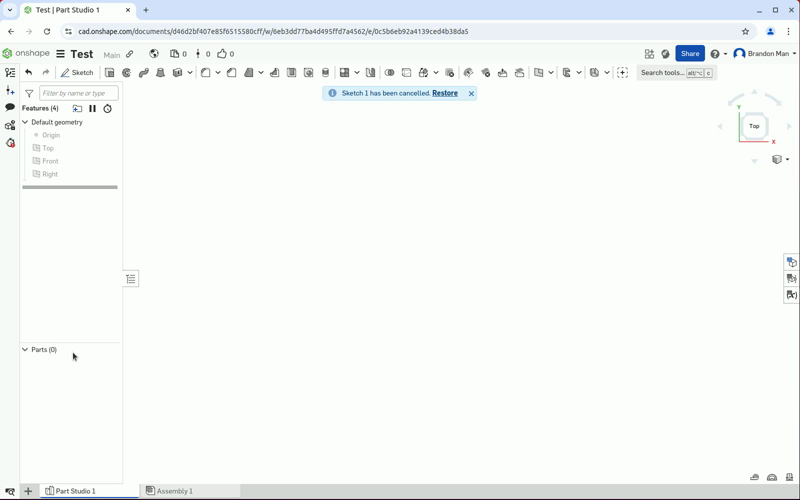
key(up)
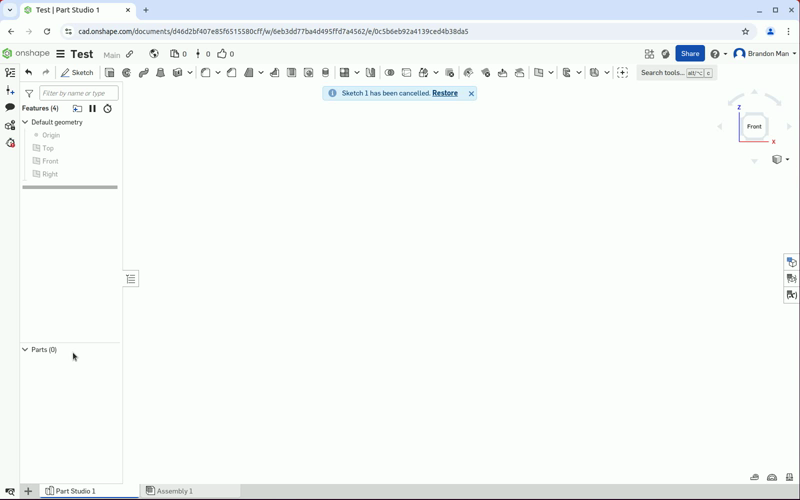
key_up(shift)
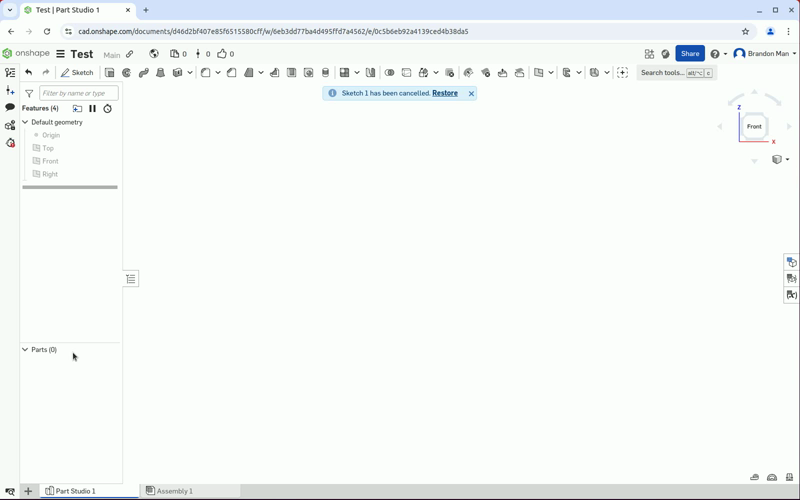
mouse_move(73, 352)
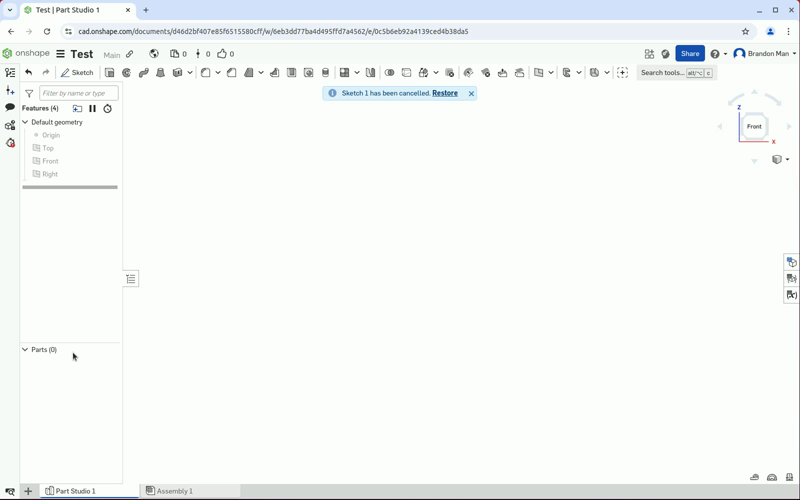
key(shift+y)
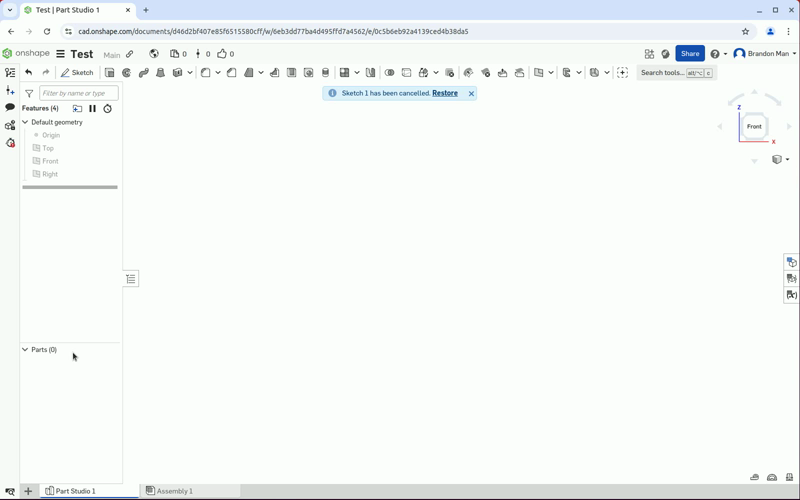
key(shift+s)
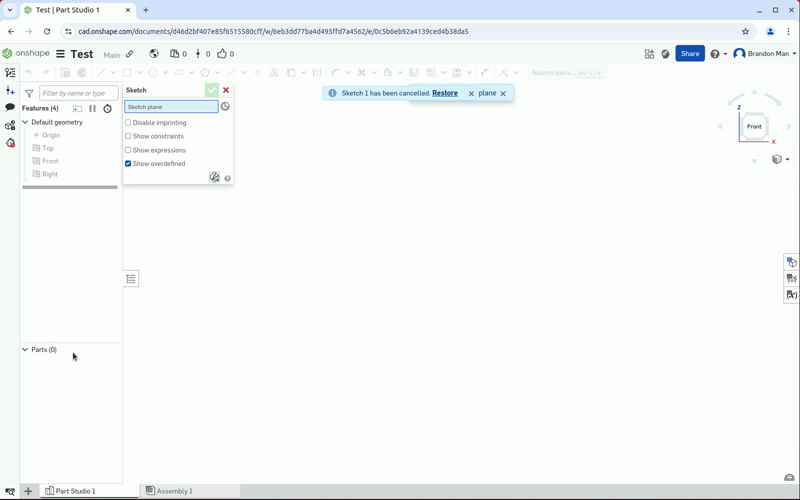
mouse_move(73, 163)
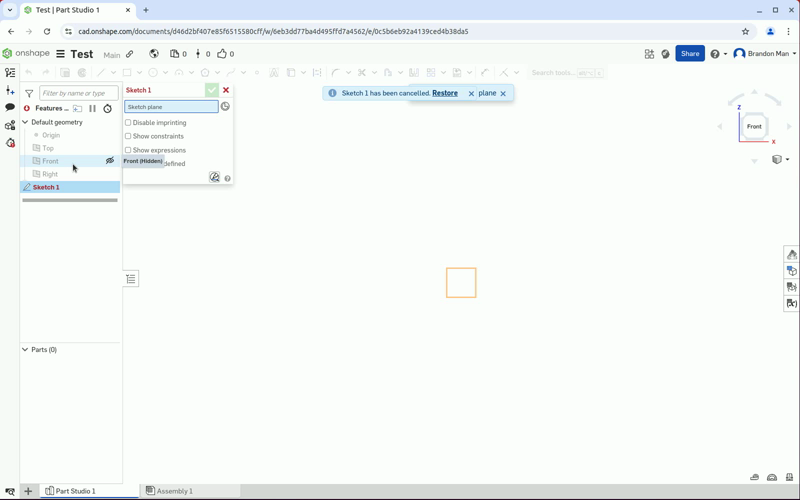
click(73, 163)
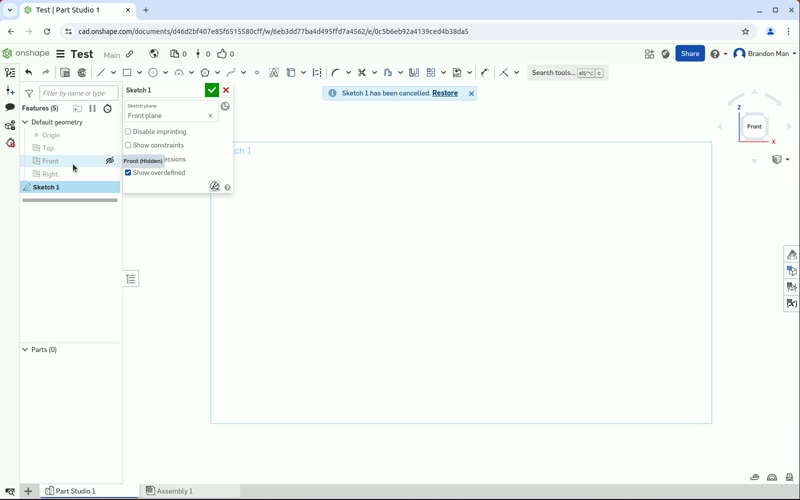
mouse_move(73, 352)
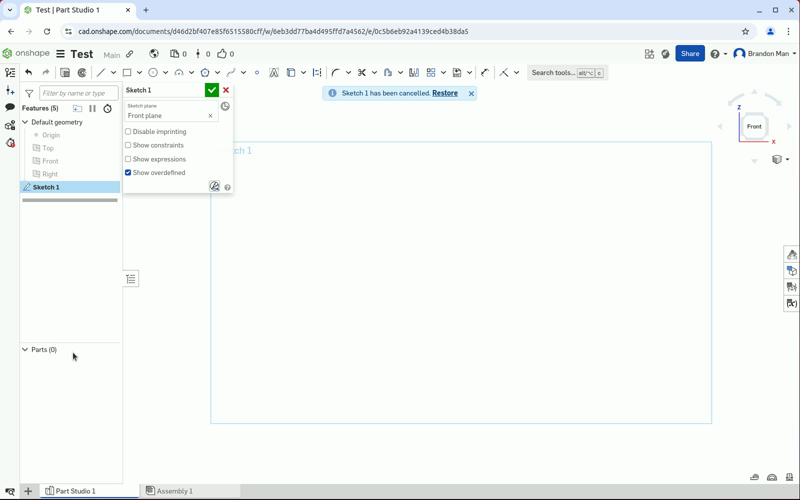
key(y)
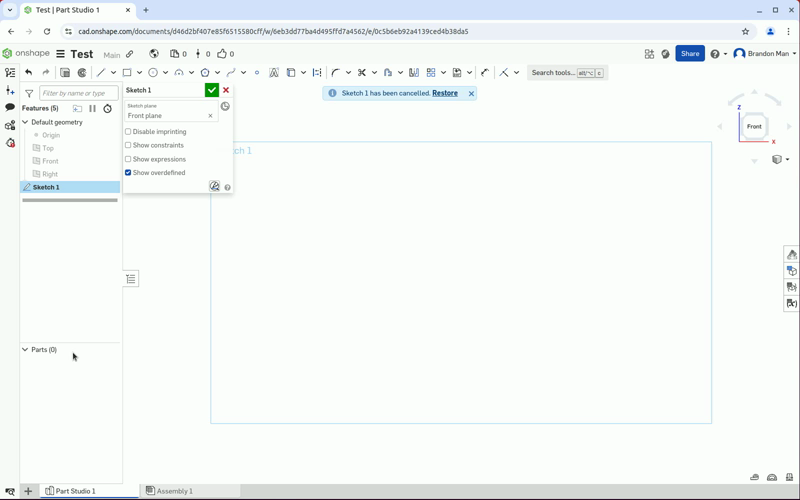
key(l)
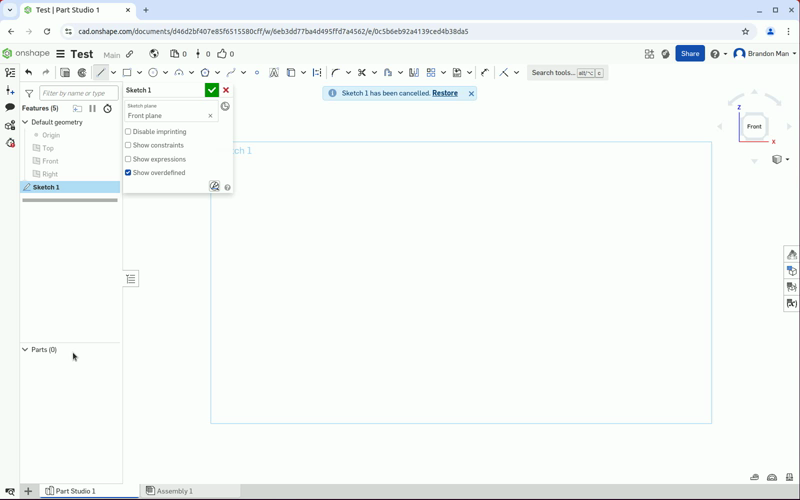
key_down(shift)
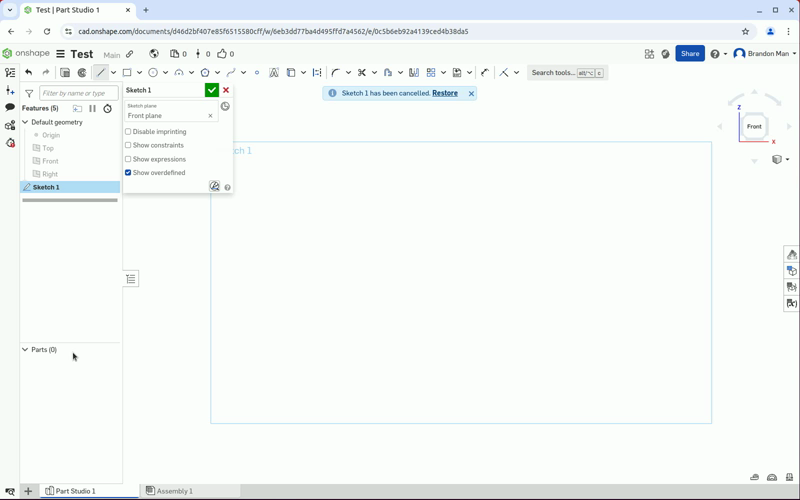
mouse_move(460, 282)
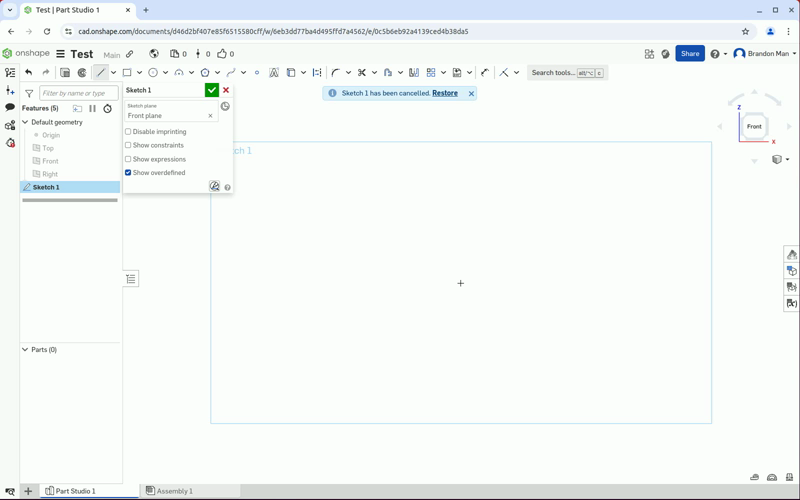
click(460, 282)
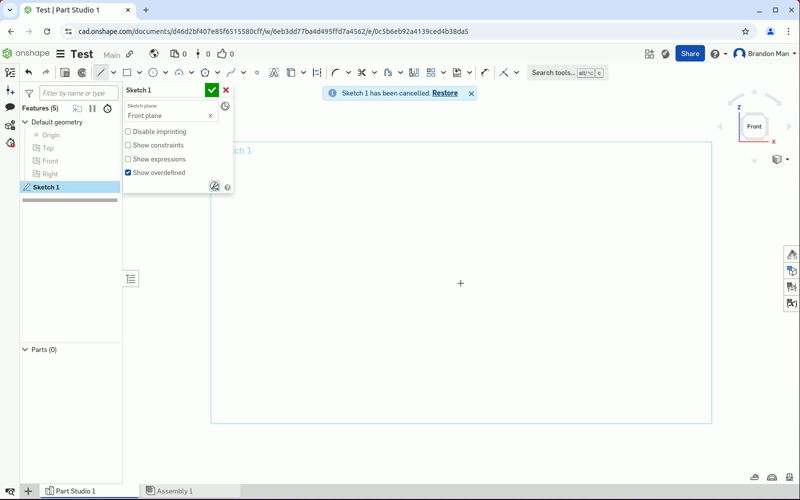
key_up(shift)
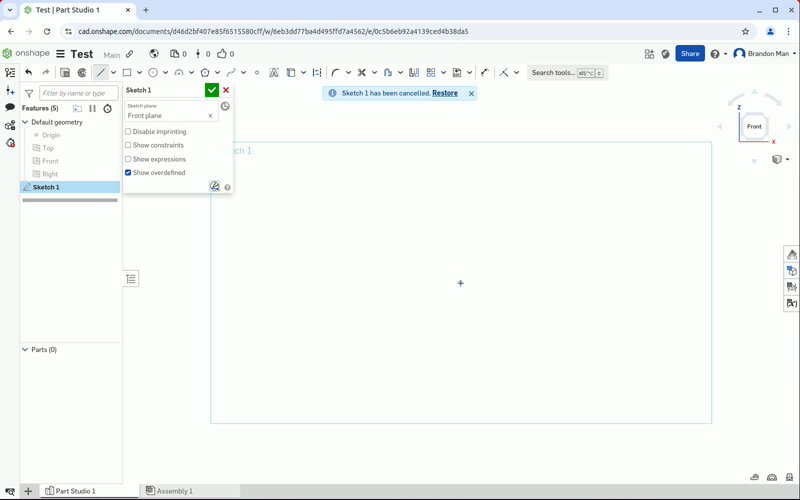
key_down(shift)
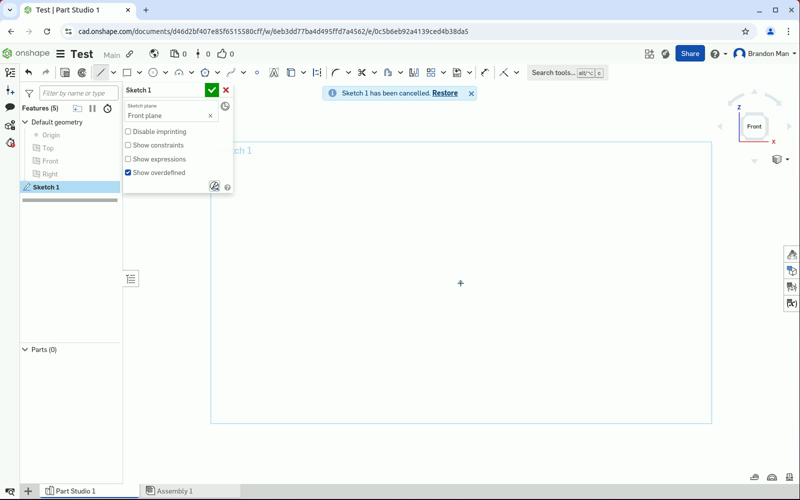
mouse_move(573, 282)
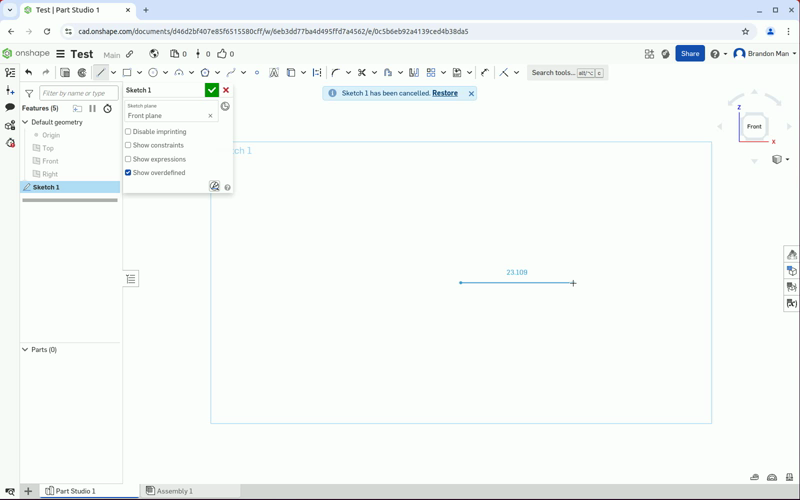
click(573, 282)
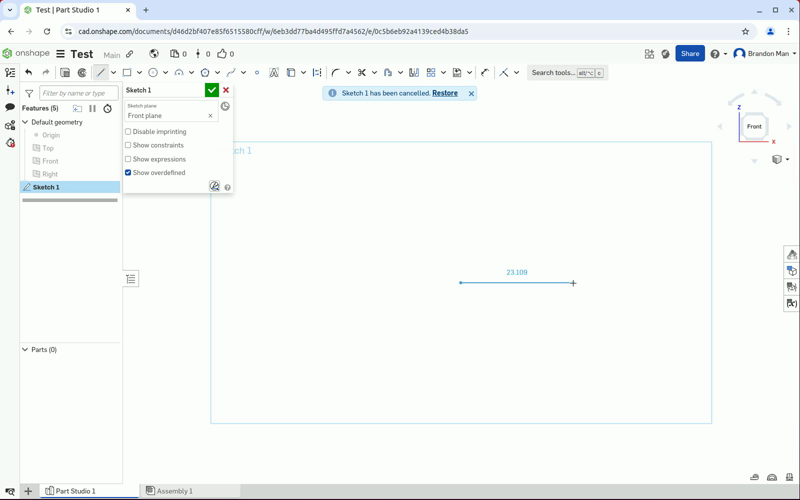
key_up(shift)
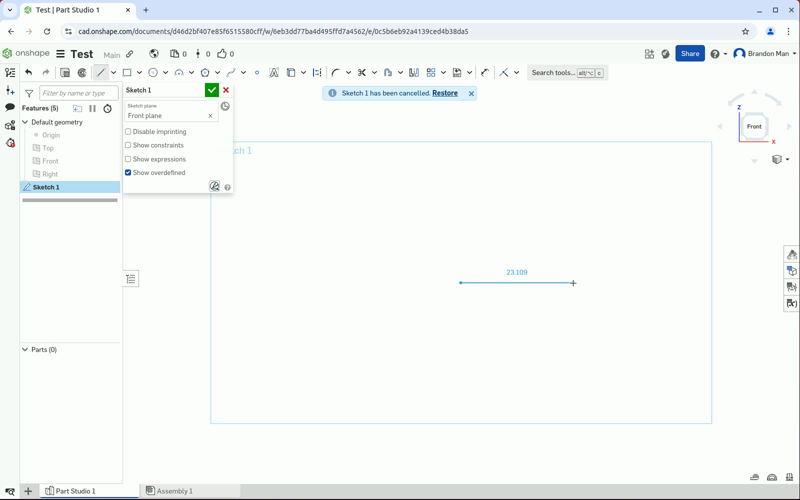
key_down(shift)
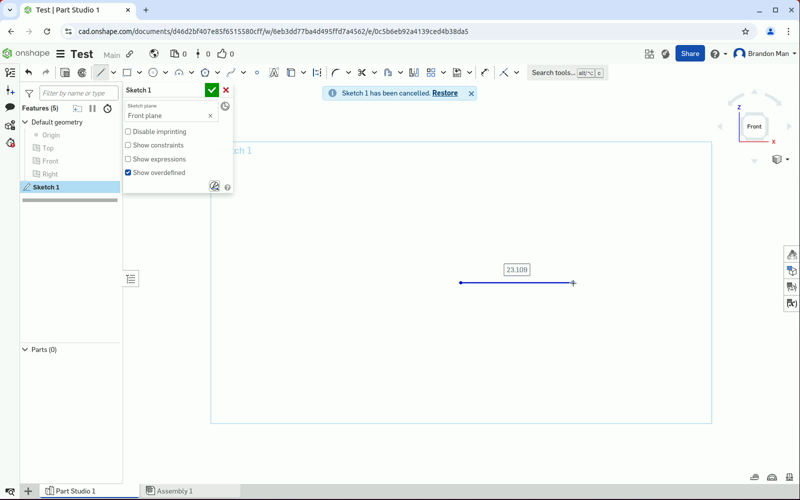
mouse_move(589, 282)
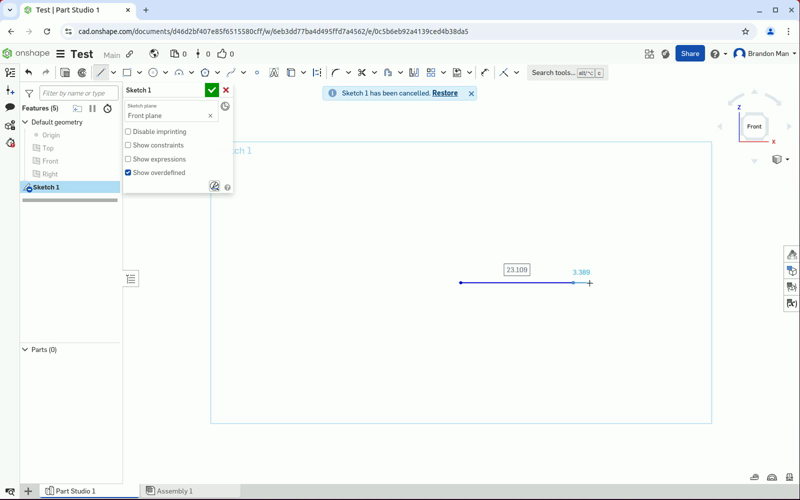
mouse_move(573, 226)
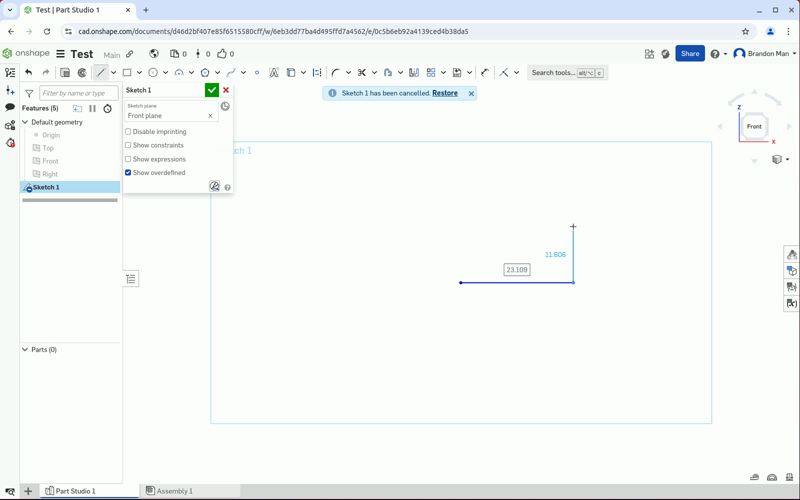
click(573, 226)
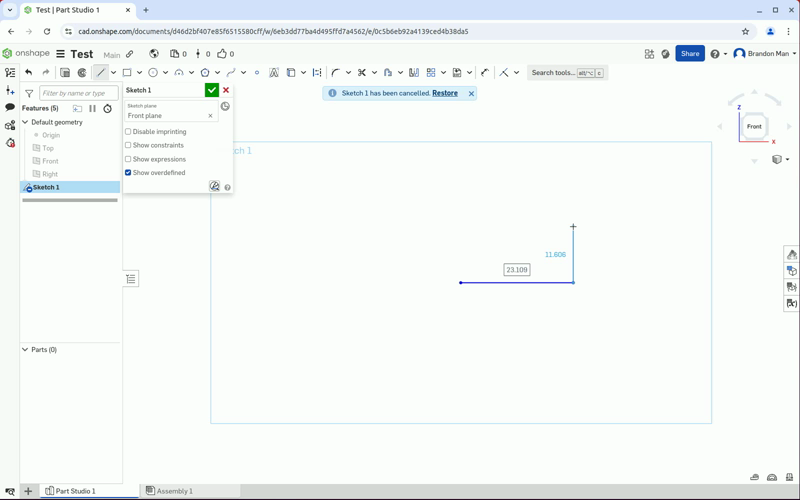
key_up(shift)
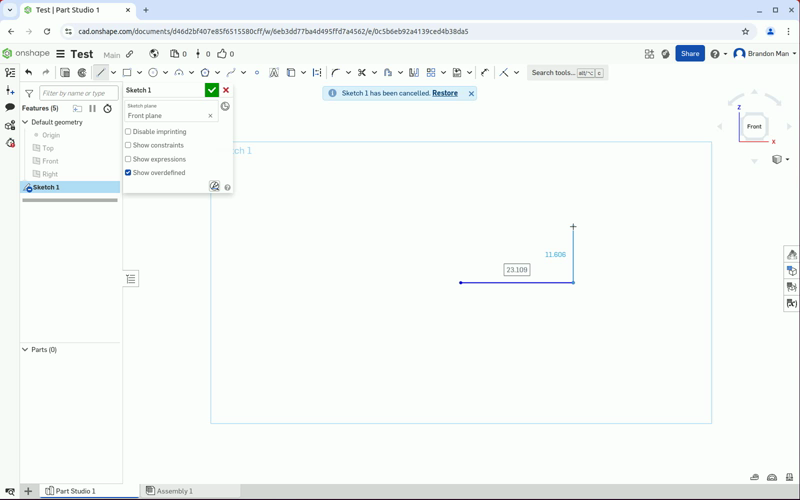
key_down(shift)
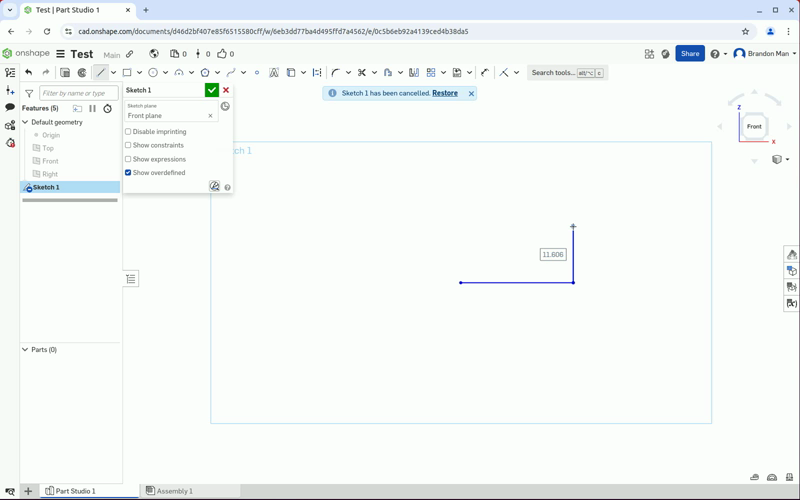
mouse_move(460, 226)
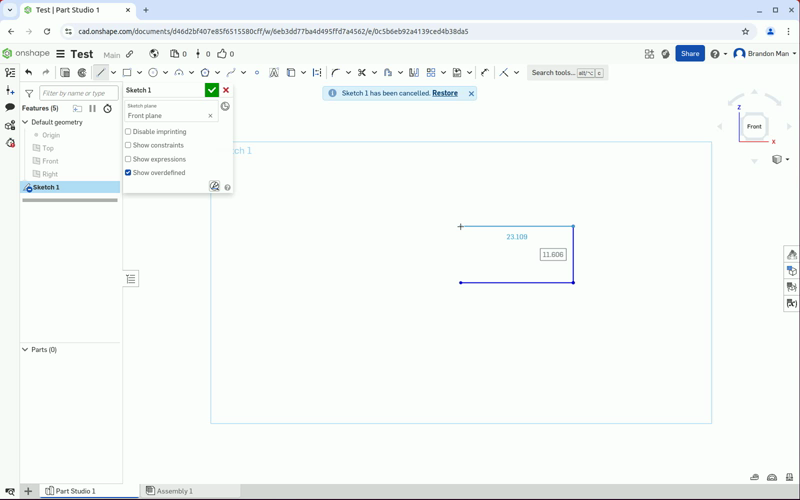
click(460, 226)
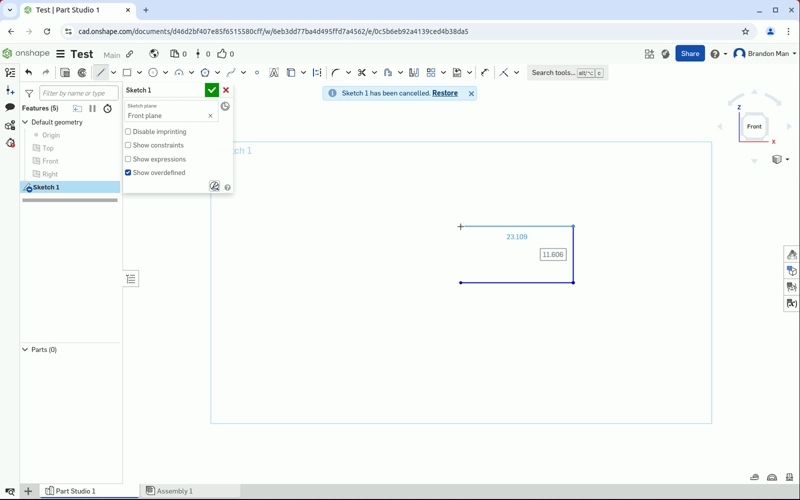
key_up(shift)
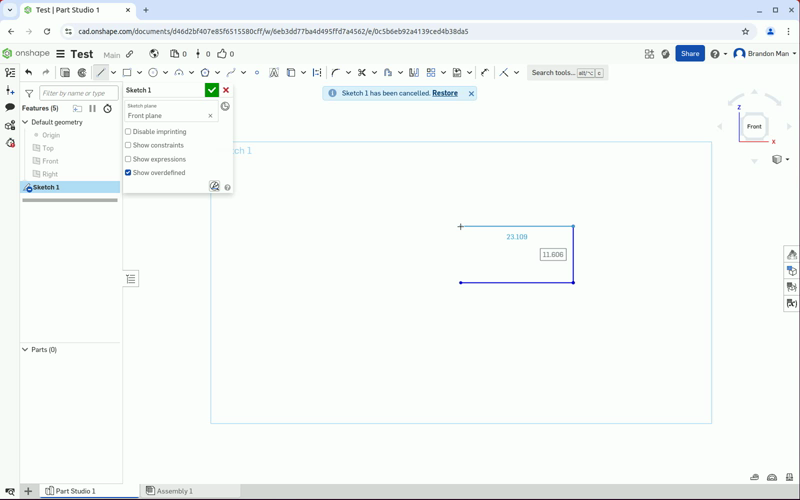
mouse_move(490, 226)
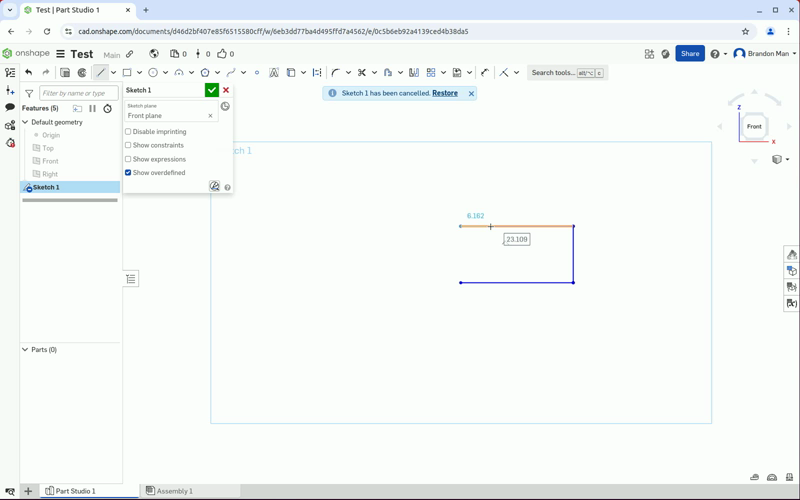
key_down(shift)
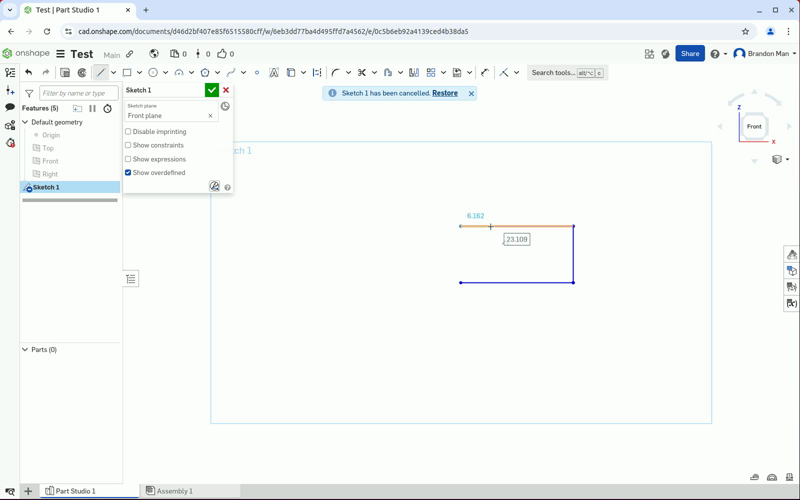
mouse_move(460, 282)
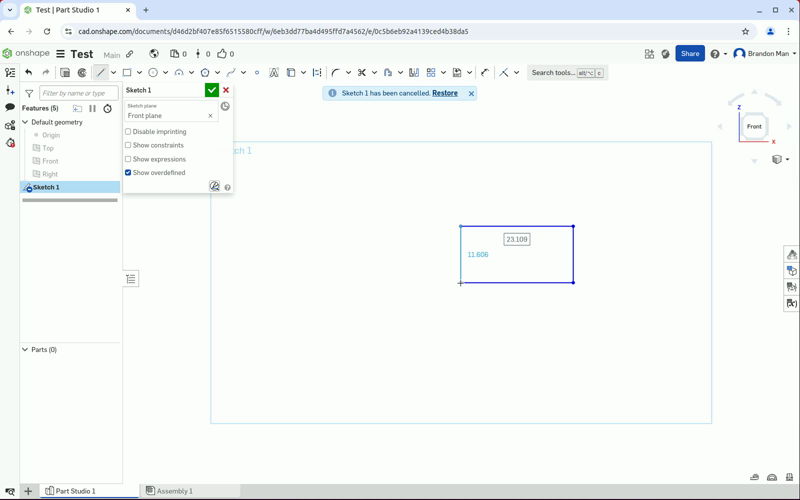
key_up(shift)
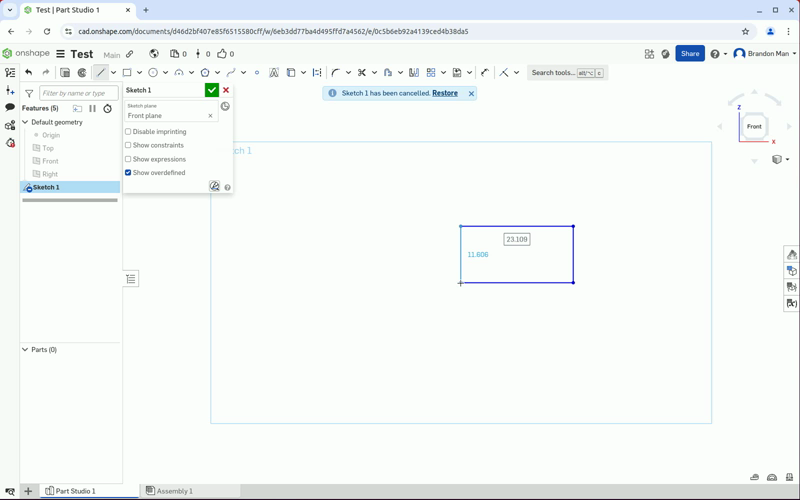
click(460, 282)
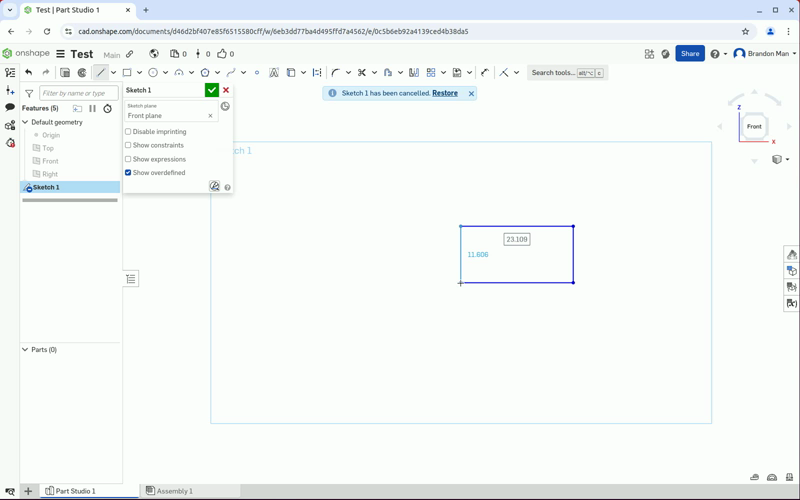
key(esc)
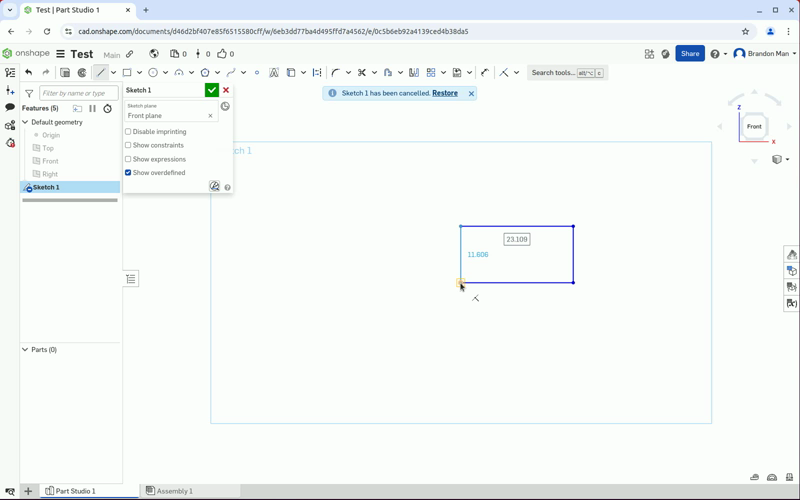
mouse_move(567, 260)
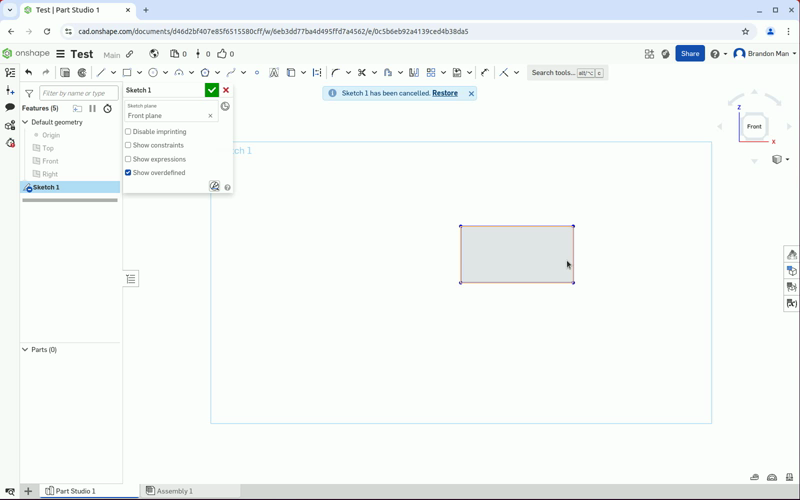
click(567, 260)
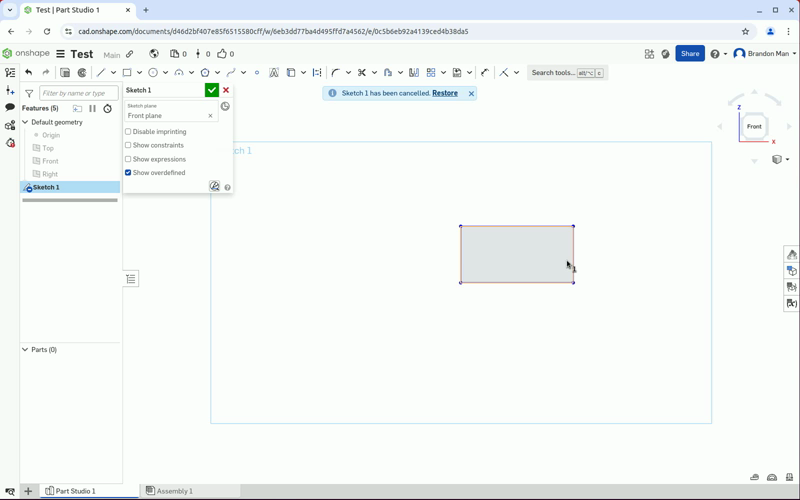
mouse_move(73, 352)
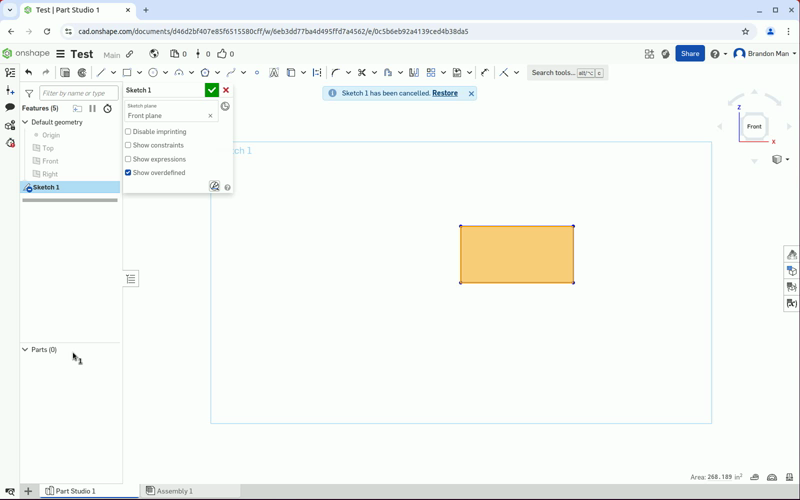
key(shift+y)
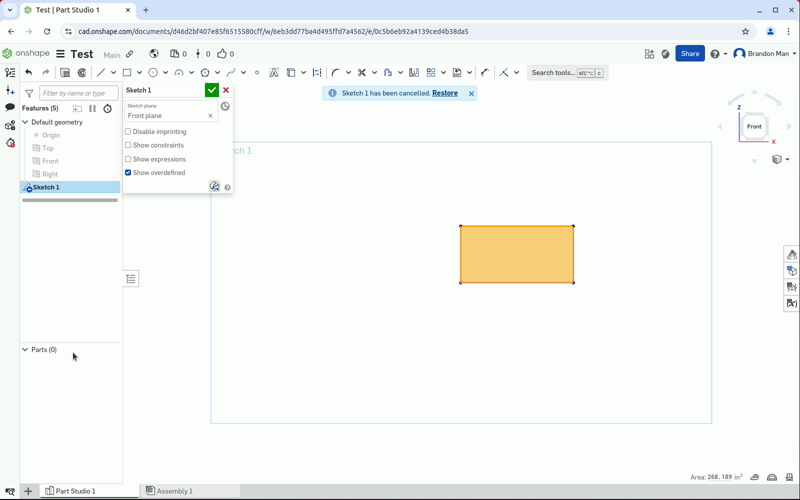
key(shift+e)
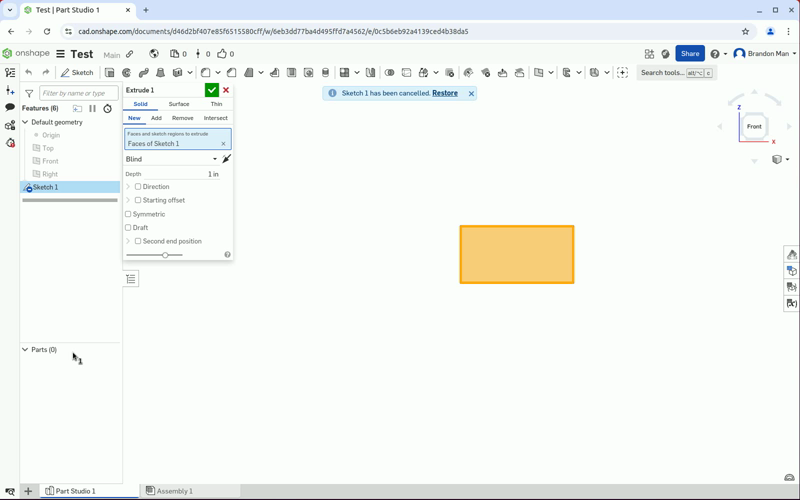
mouse_move(143, 106)
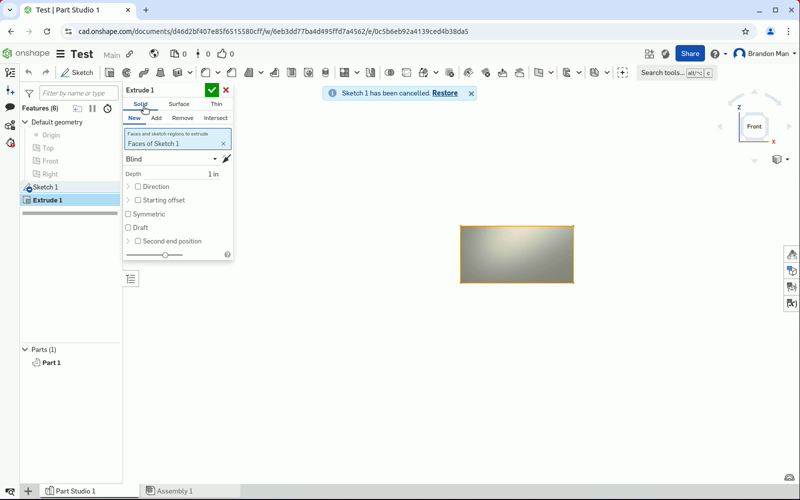
click(143, 106)
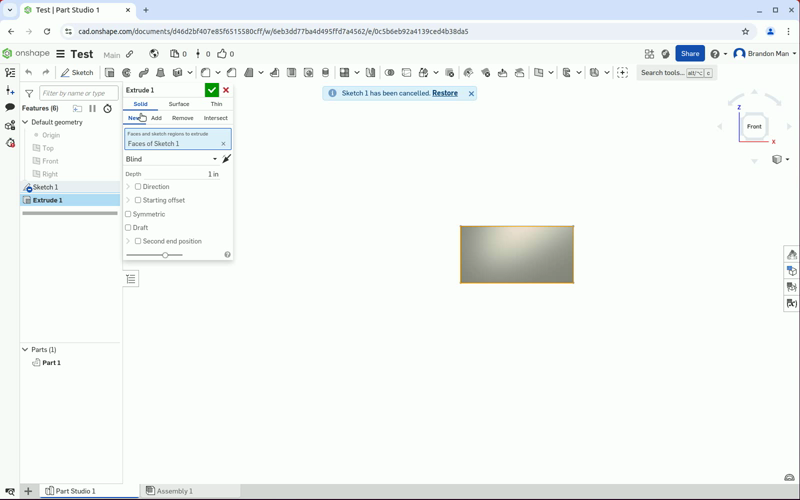
mouse_move(137, 120)
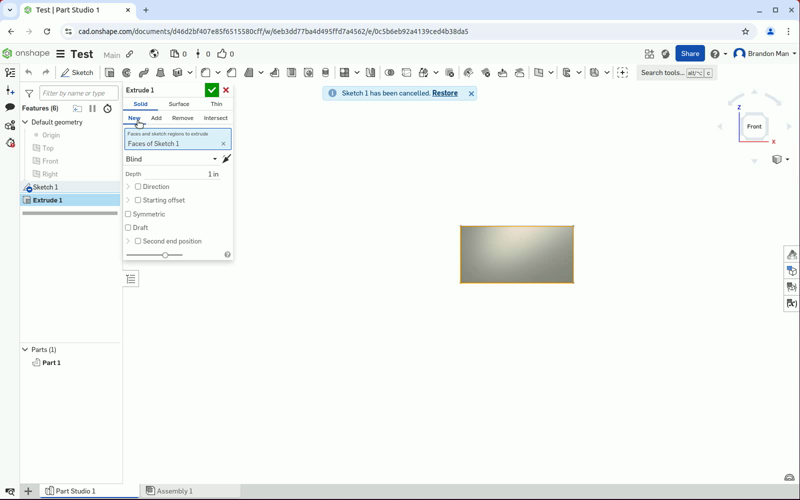
click(137, 120)
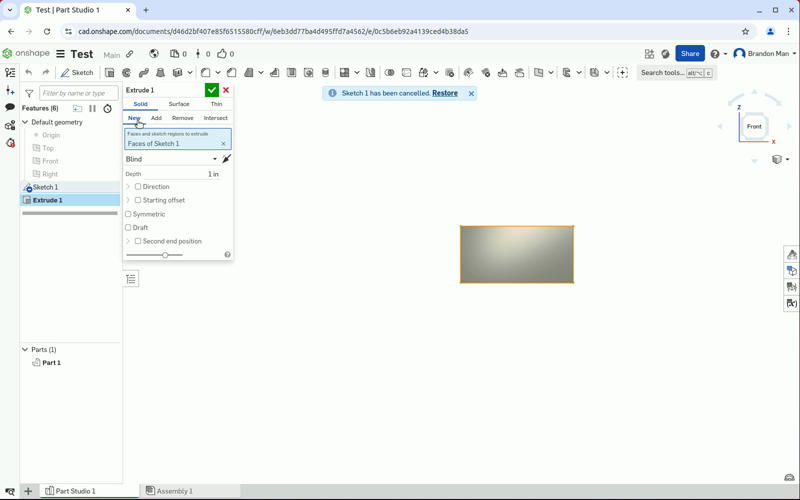
key(tab, 4)
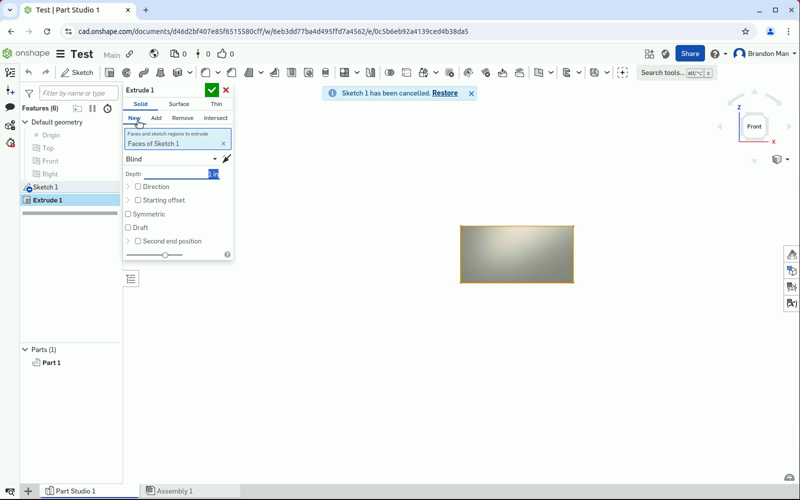
text(11.554)
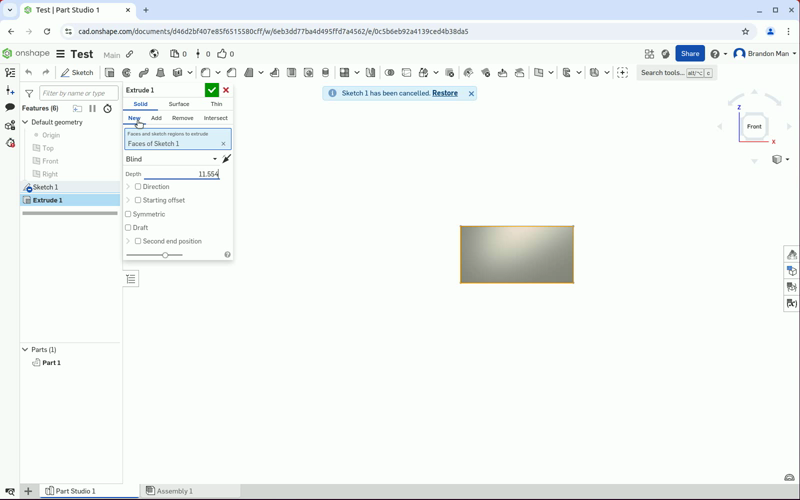
key(enter)
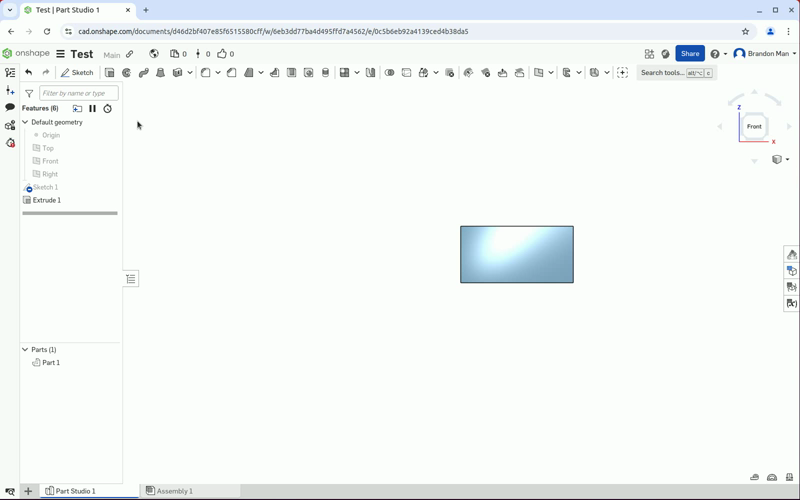
key(shift+h)
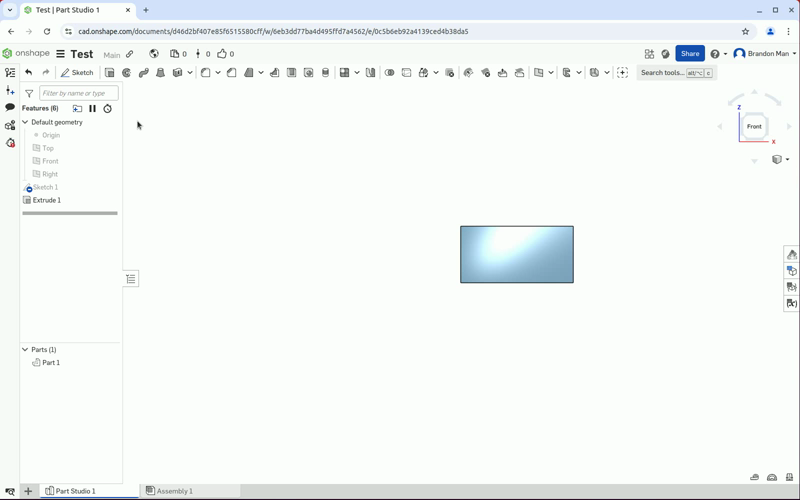
key(shift+h)
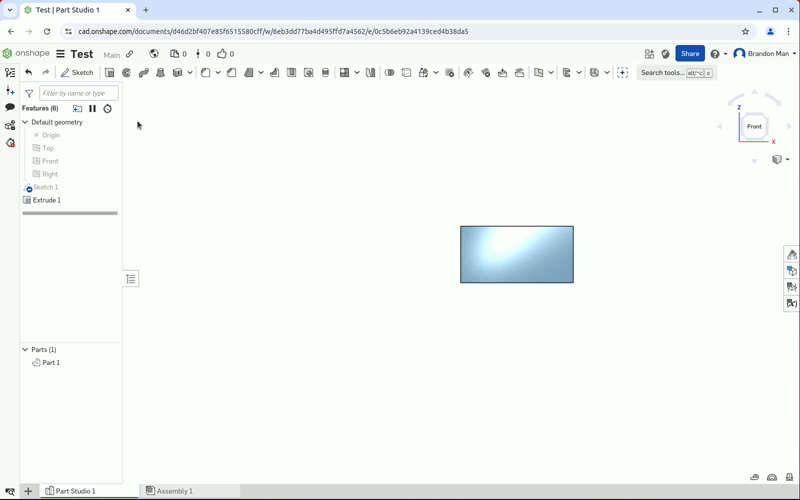
mouse_move(73, 189)
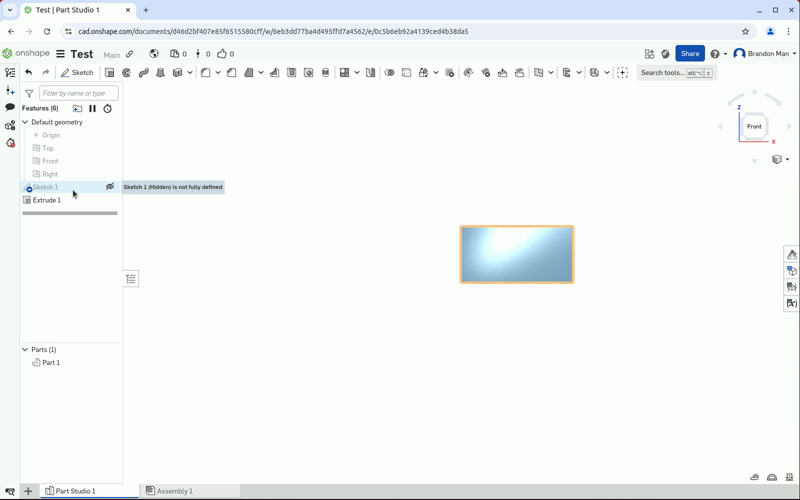
click(73, 189)
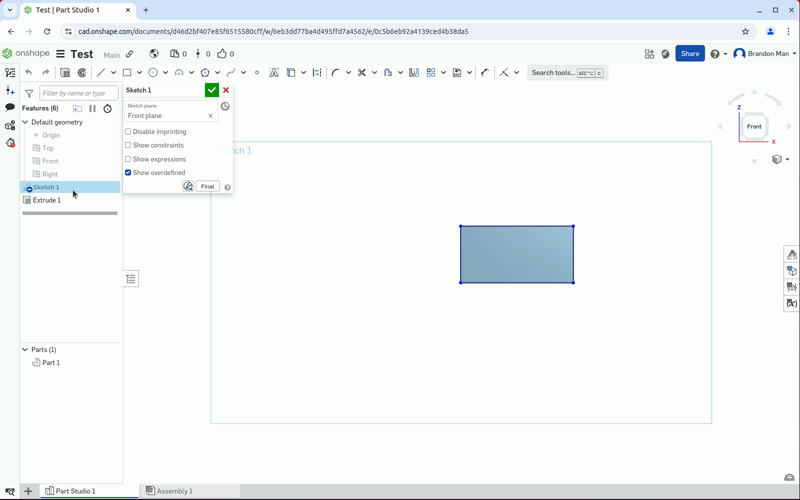
mouse_move(229, 92)
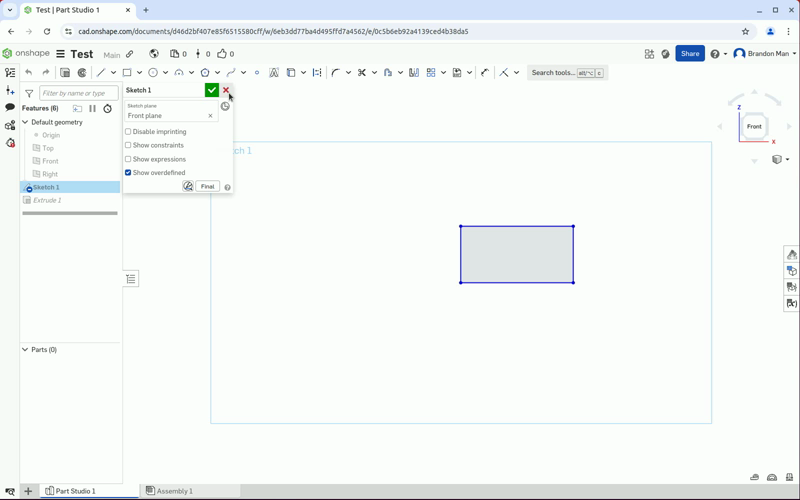
click(229, 92)
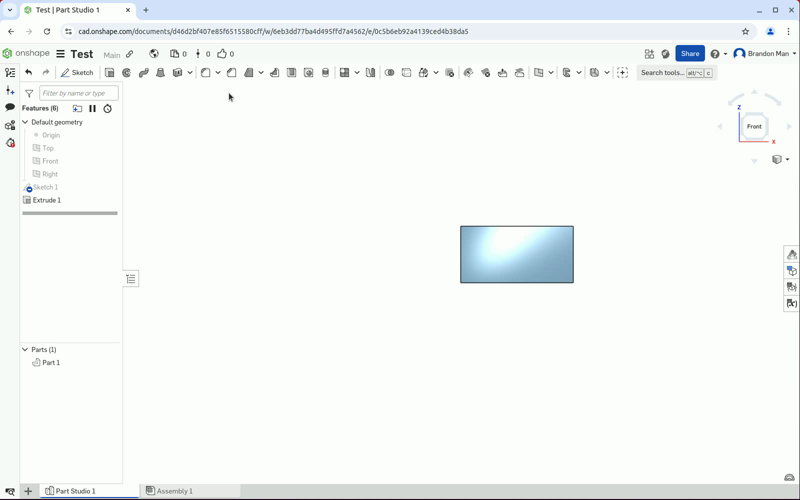
mouse_move(73, 352)
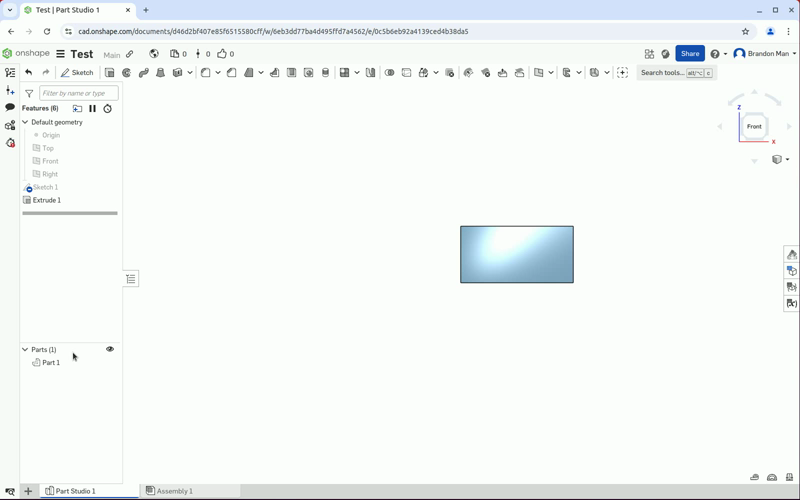
key(y)
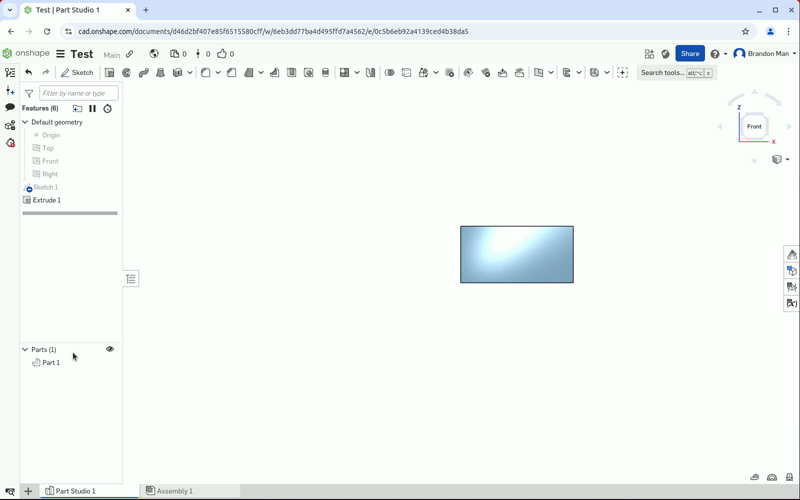
key(shift+p)
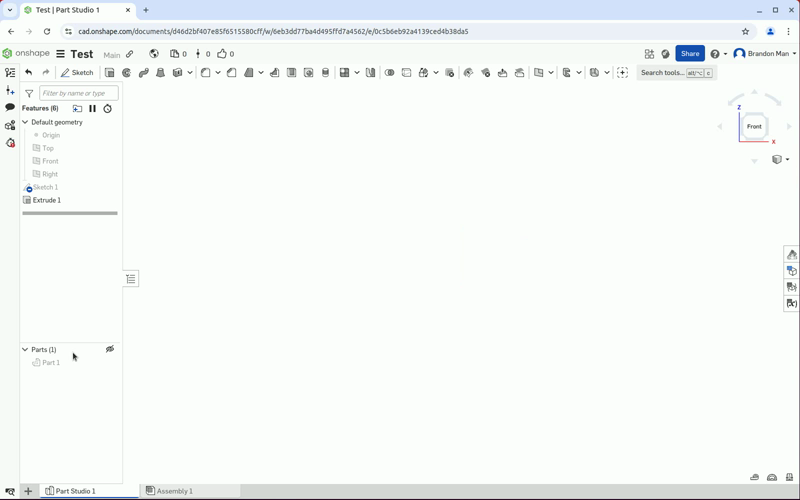
key(space)
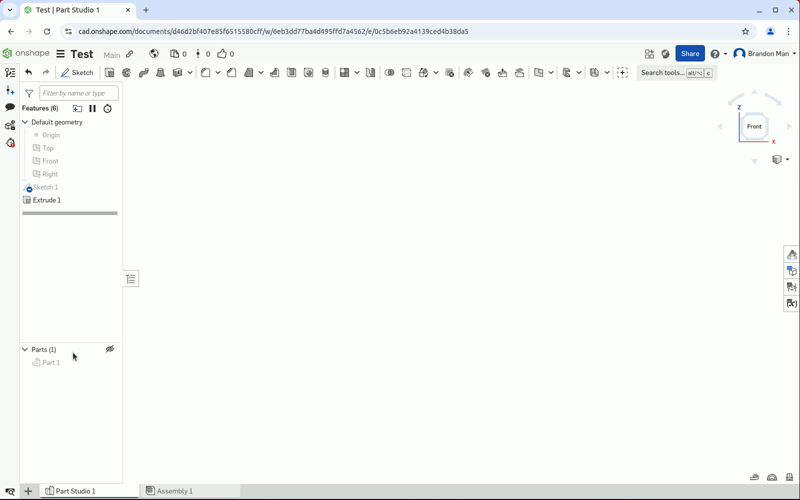
key_down(shift)
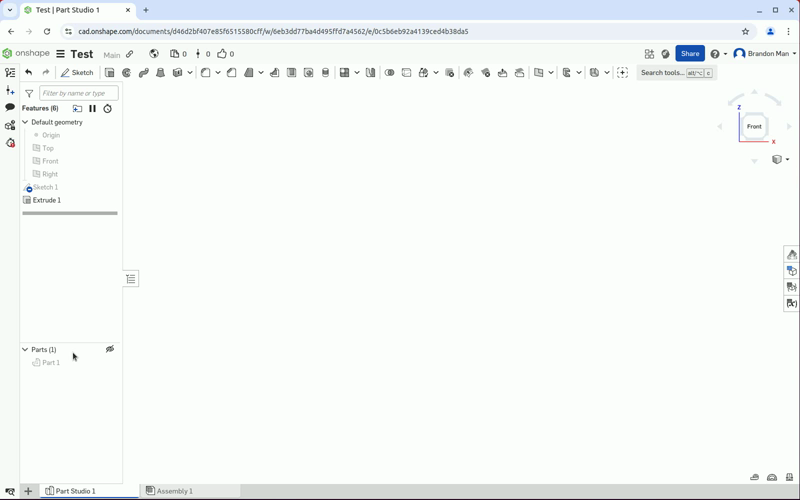
key(down)
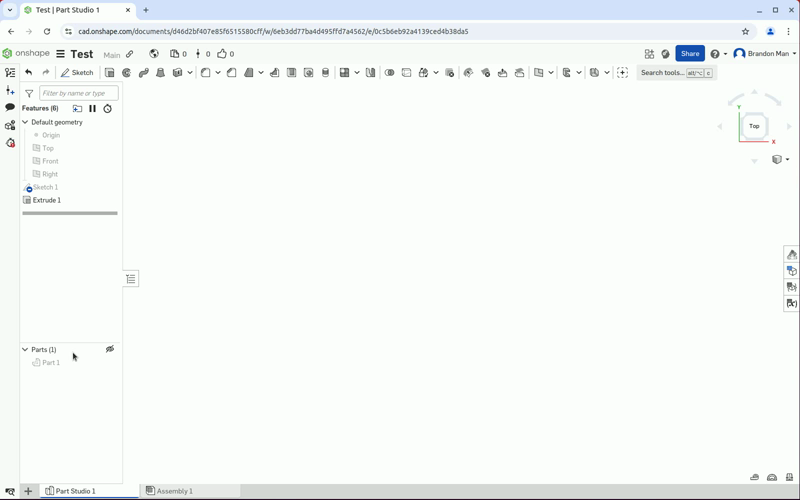
key_up(shift)
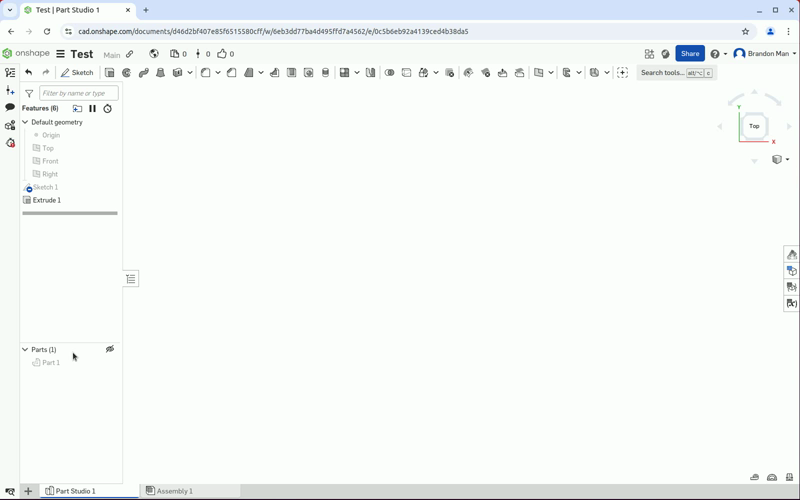
mouse_move(73, 352)
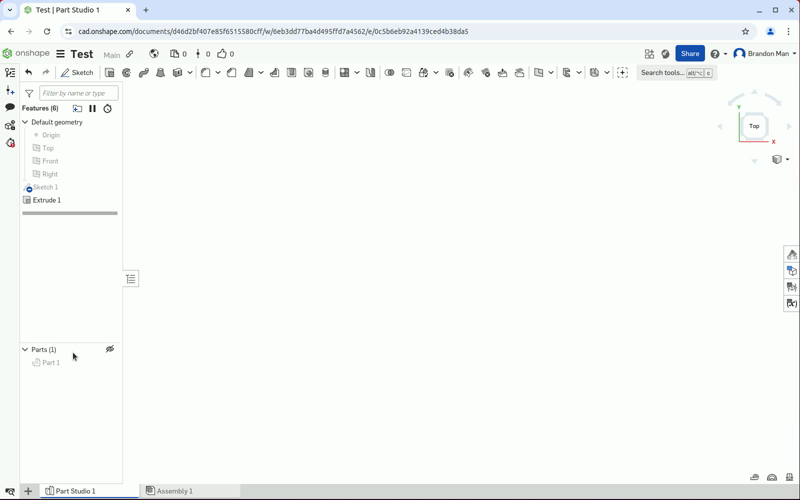
key(shift+y)
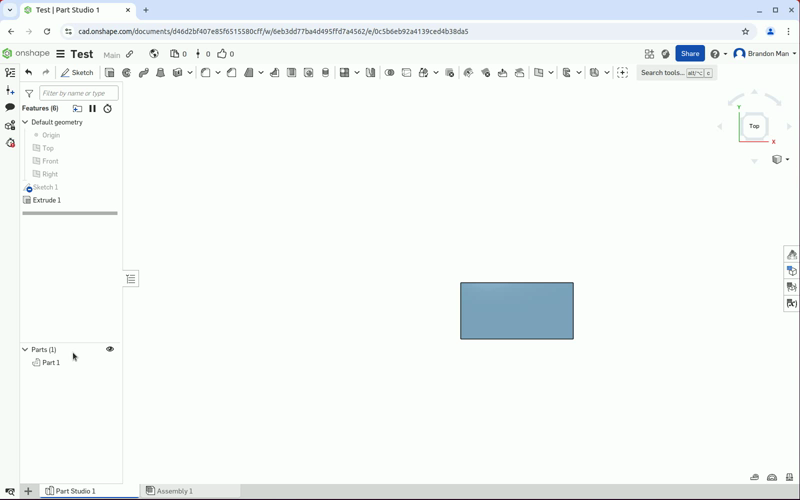
mouse_move(541, 75)
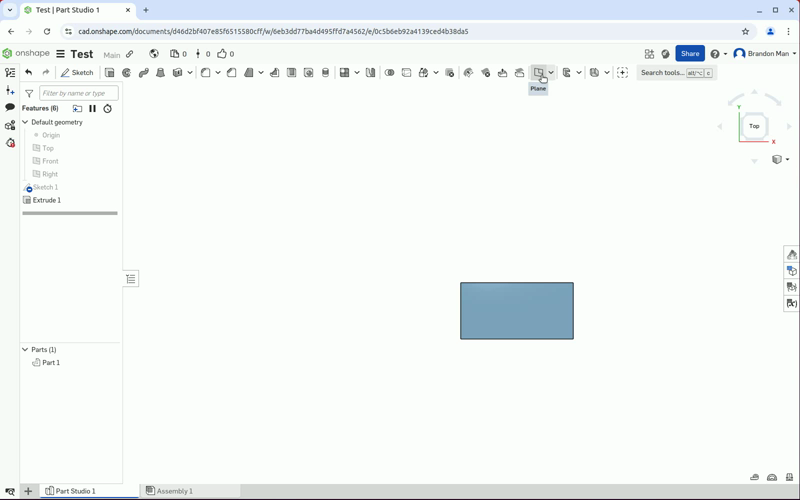
click(541, 75)
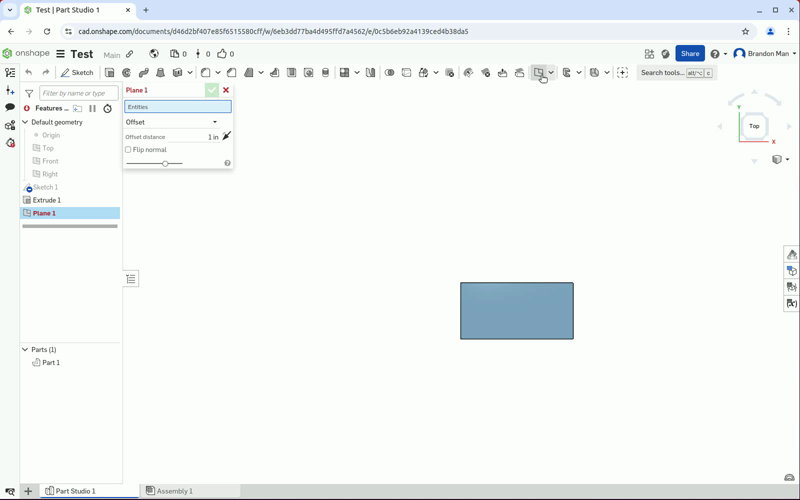
mouse_move(73, 150)
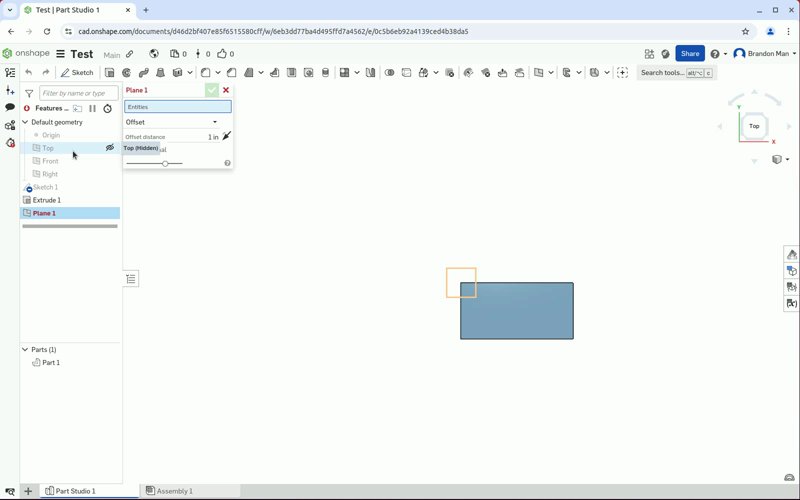
click(73, 150)
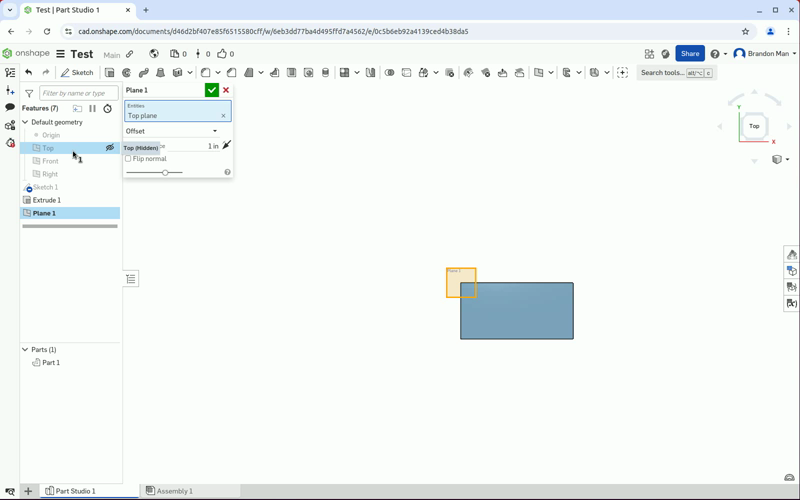
key(tab, 2)
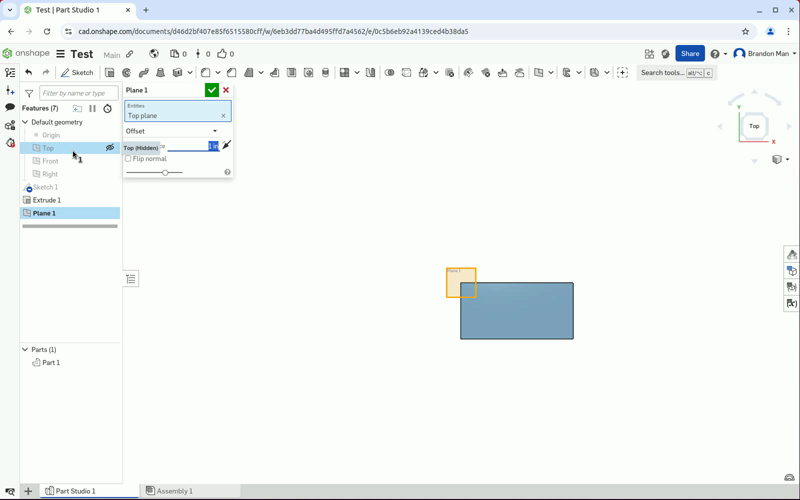
text(11.554)
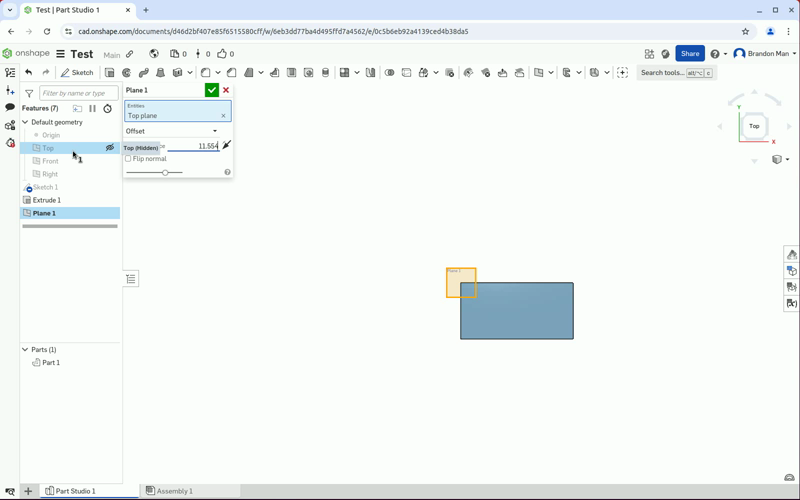
key(enter, 2)
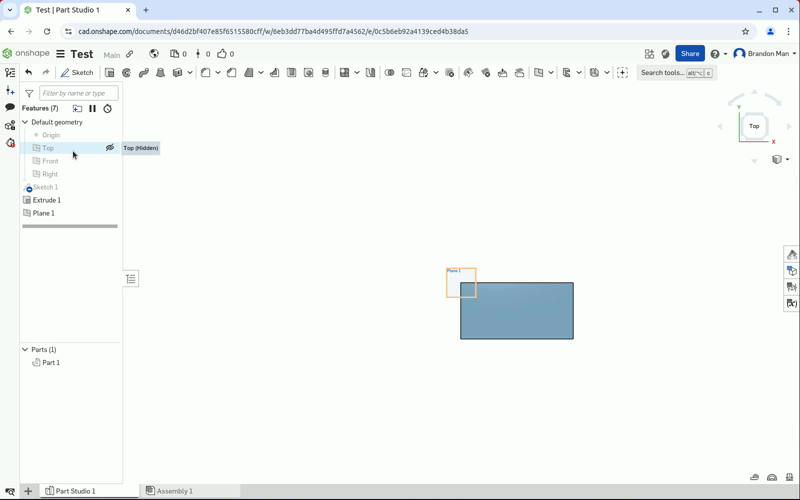
key(shift+s)
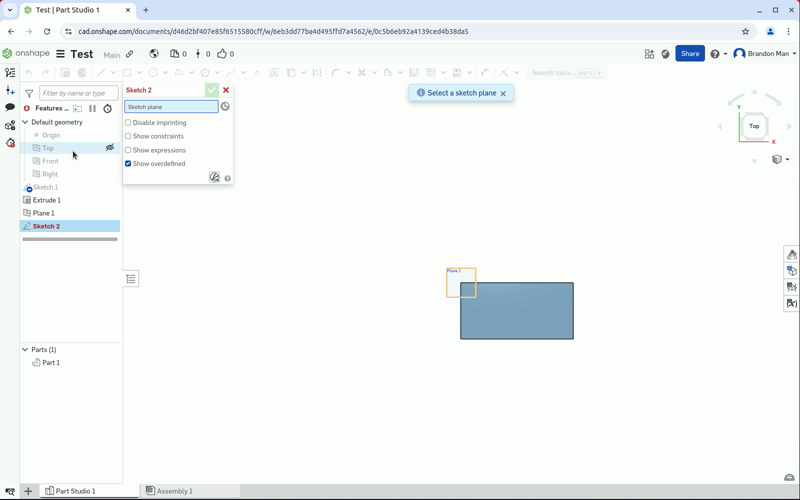
mouse_move(73, 215)
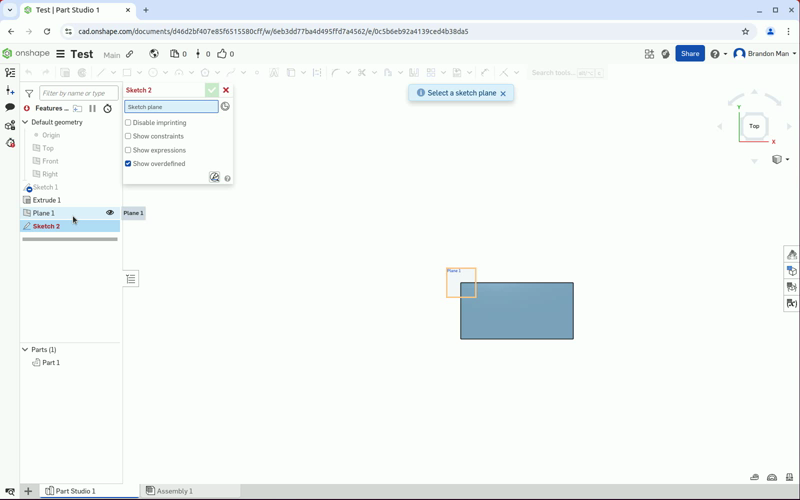
click(73, 215)
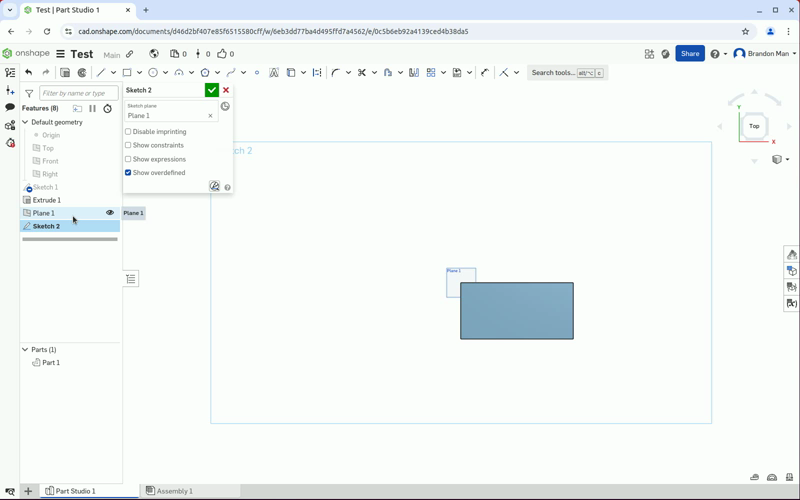
mouse_move(73, 352)
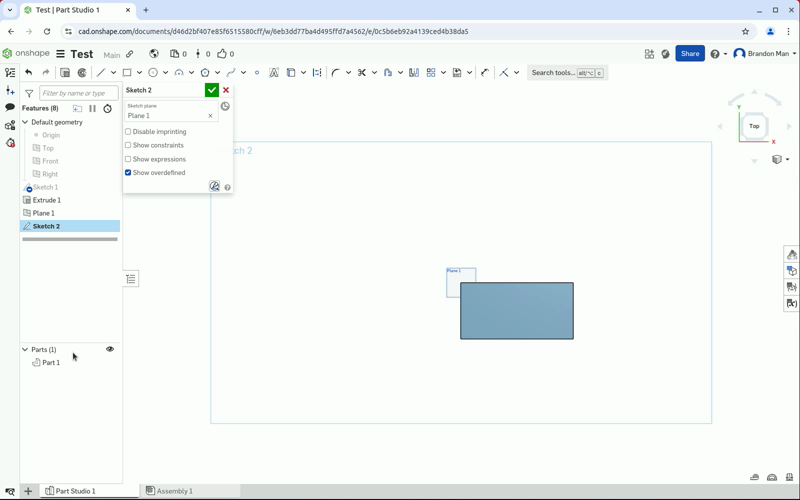
key(y)
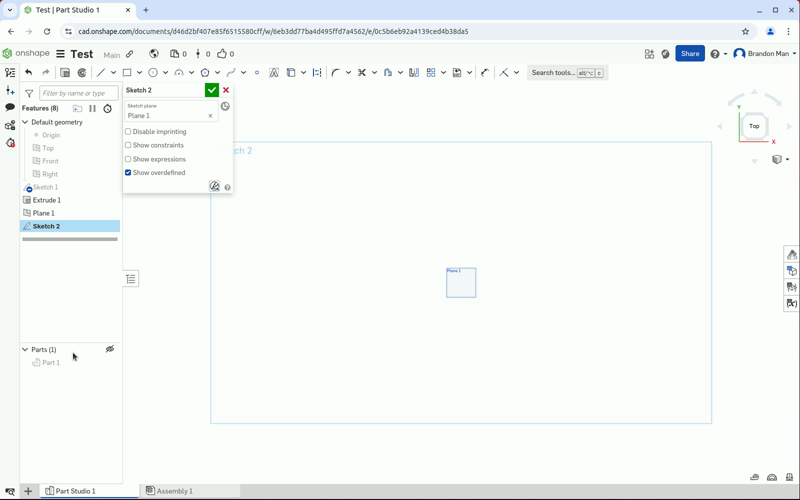
key(l)
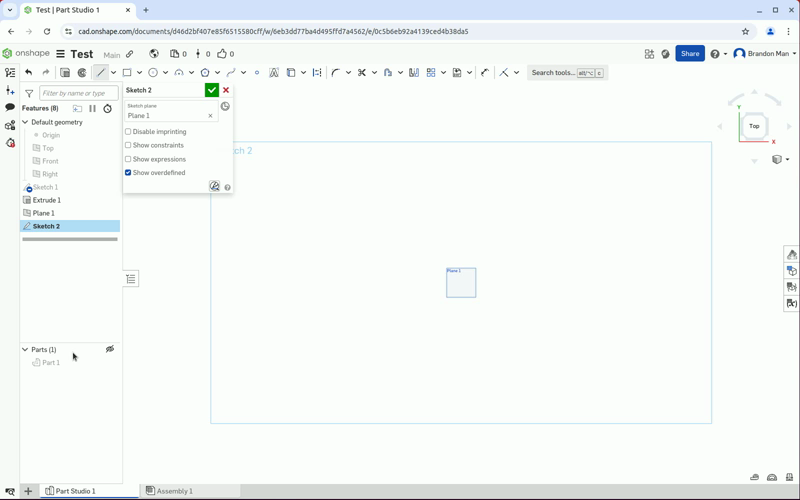
key_down(shift)
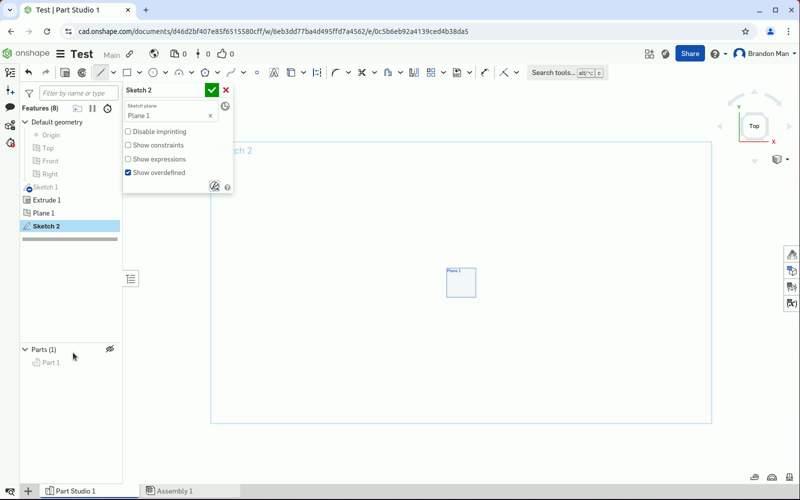
mouse_move(460, 339)
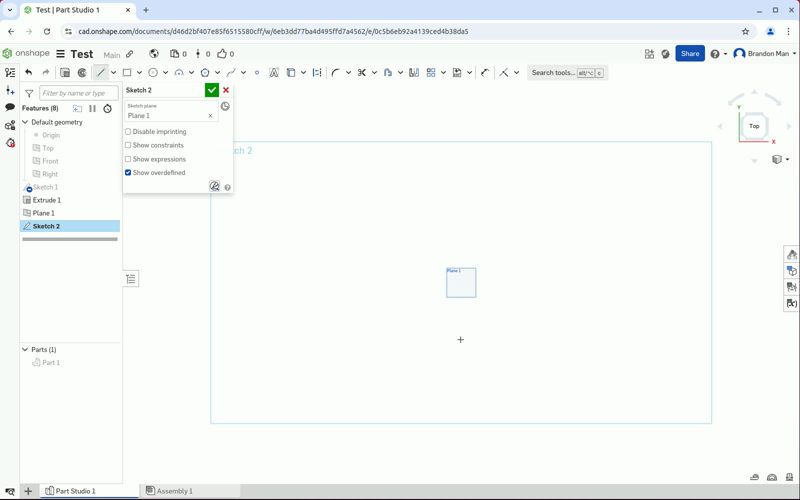
click(460, 339)
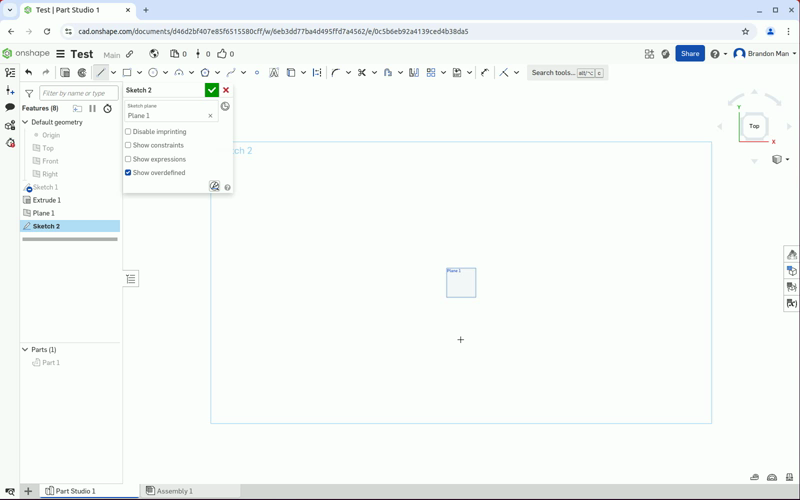
key_up(shift)
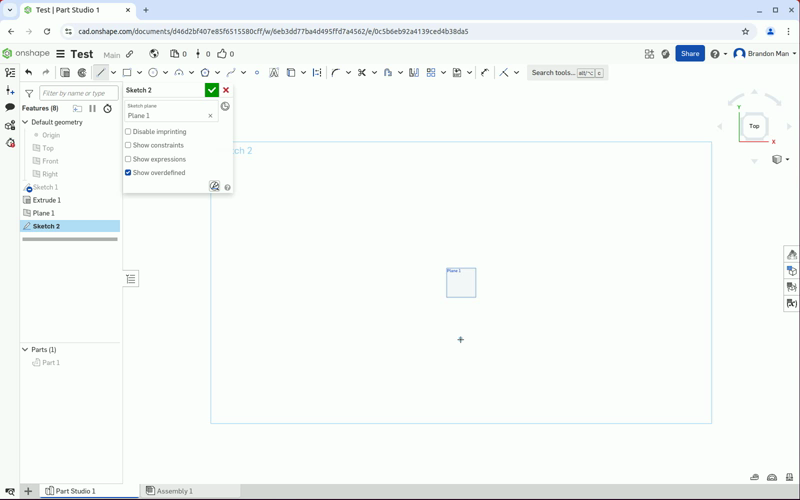
key_down(shift)
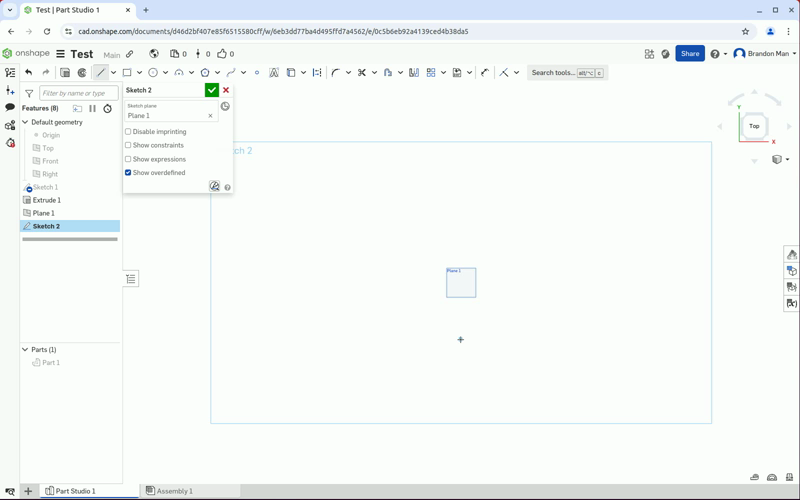
mouse_move(490, 339)
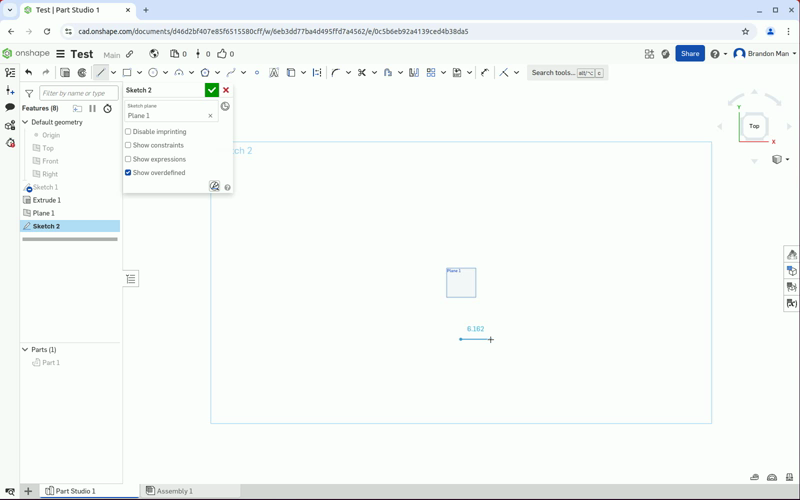
mouse_move(517, 339)
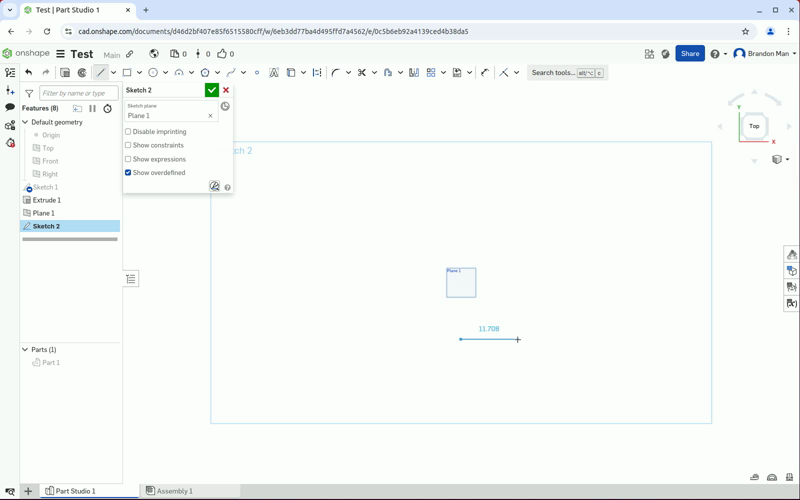
click(517, 339)
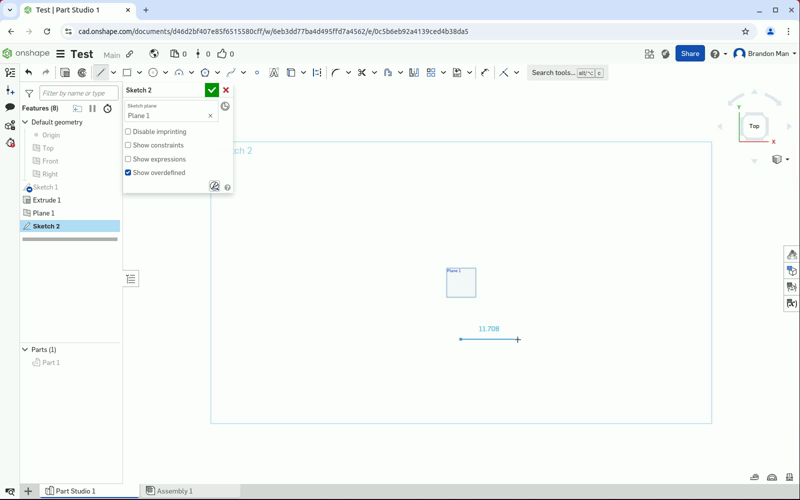
key_up(shift)
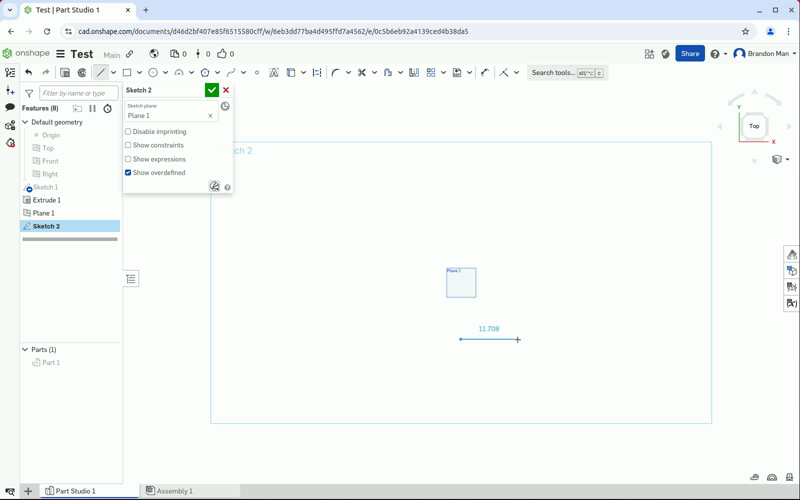
key_down(shift)
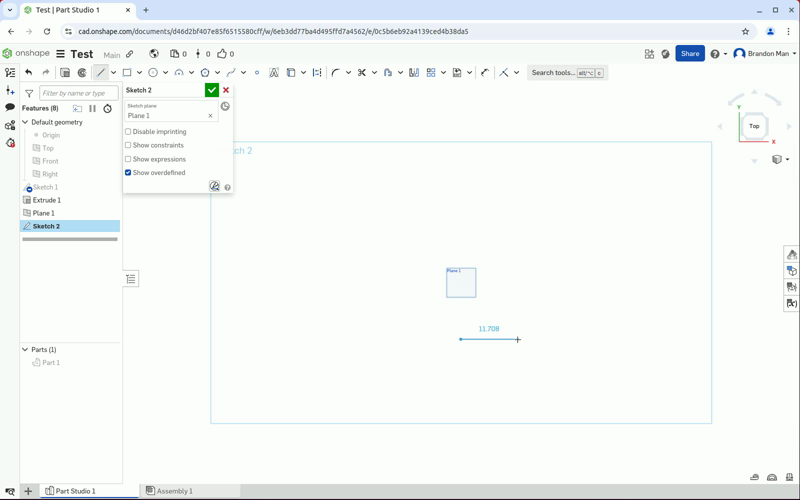
mouse_move(547, 339)
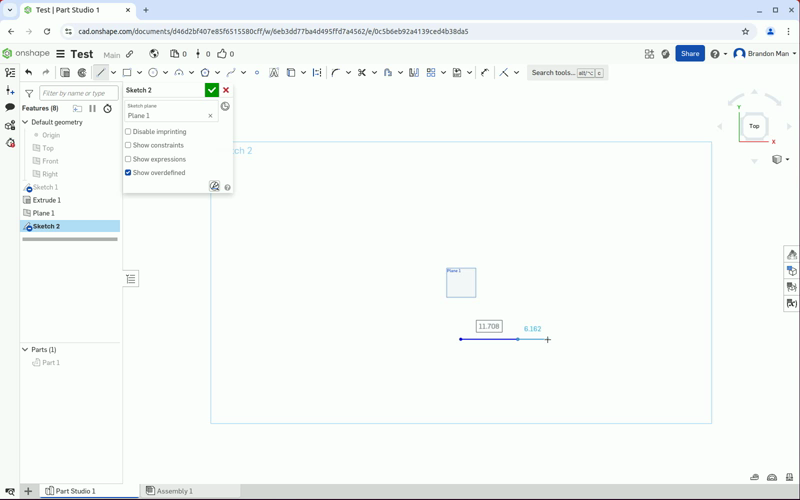
mouse_move(517, 282)
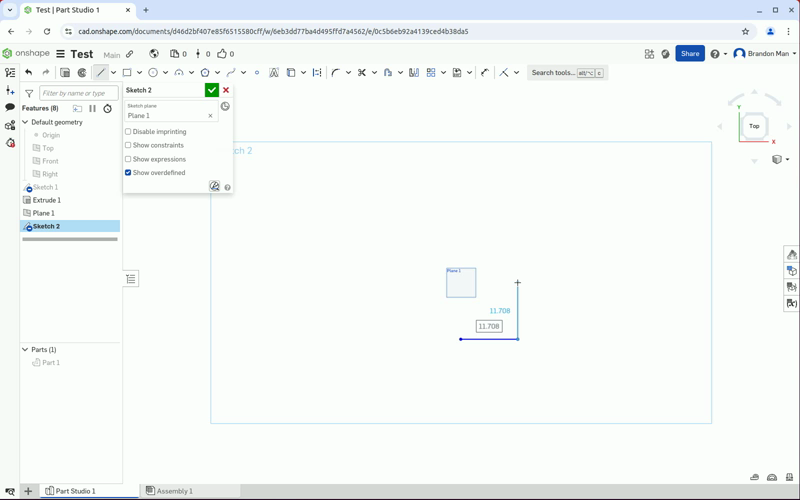
click(517, 282)
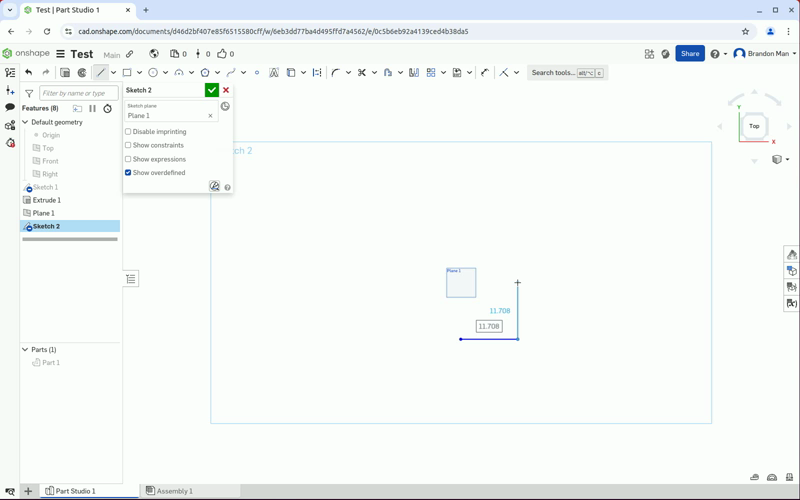
key_up(shift)
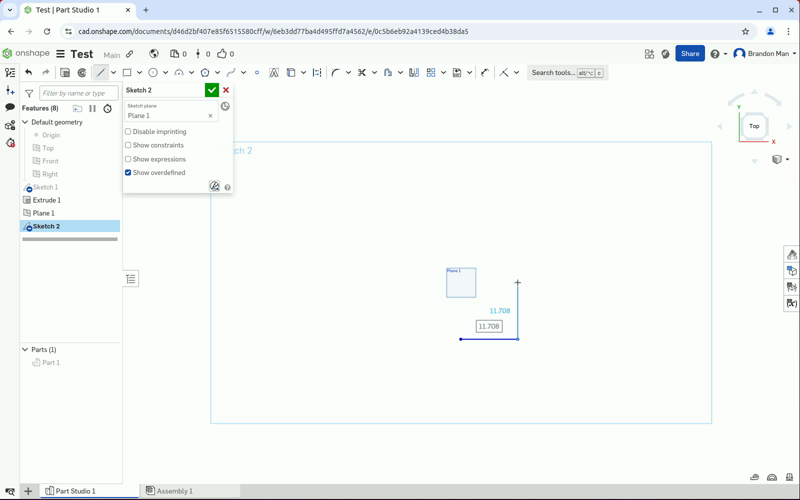
key_down(shift)
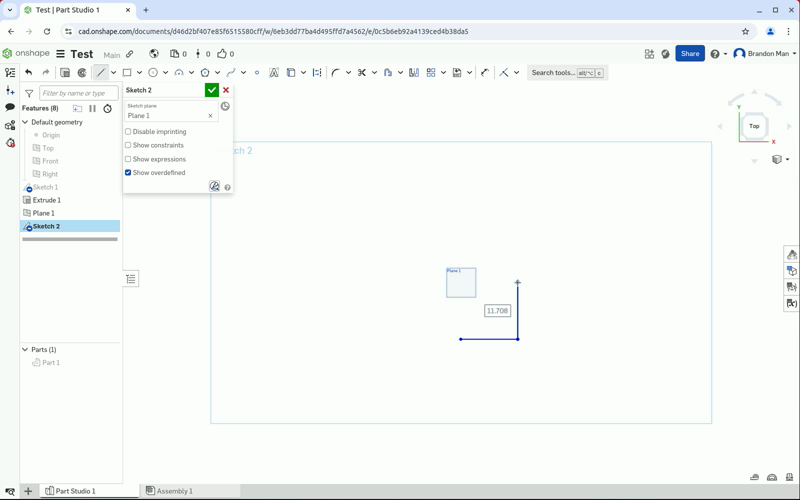
mouse_move(547, 282)
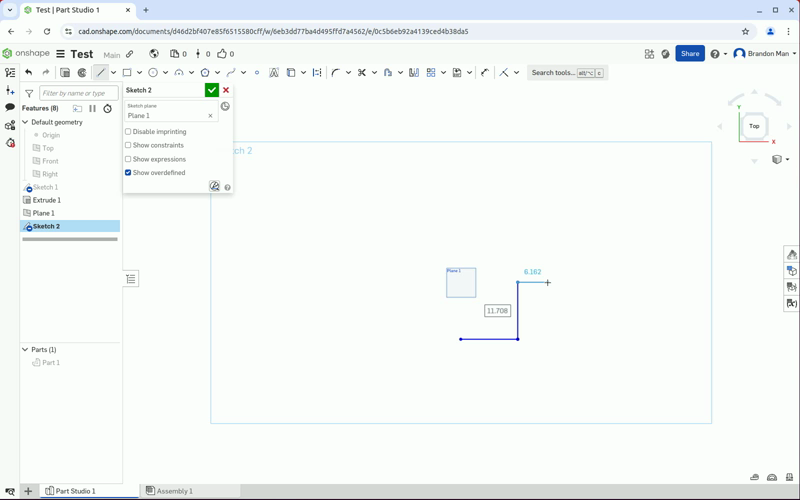
mouse_move(460, 282)
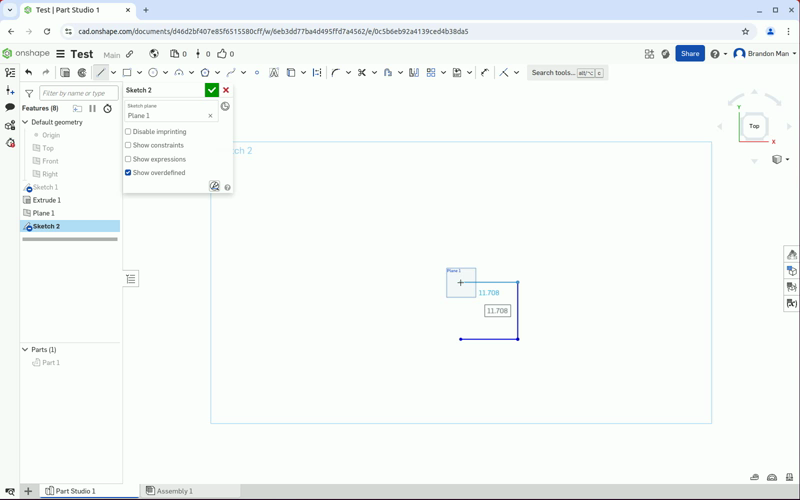
click(460, 282)
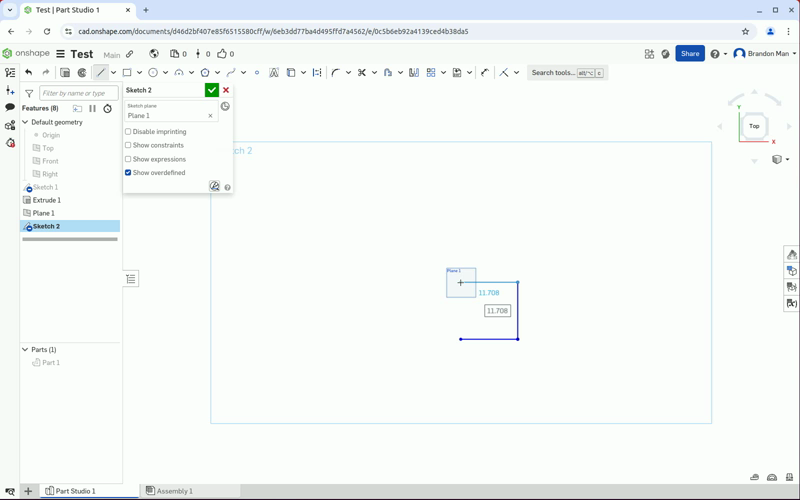
key_up(shift)
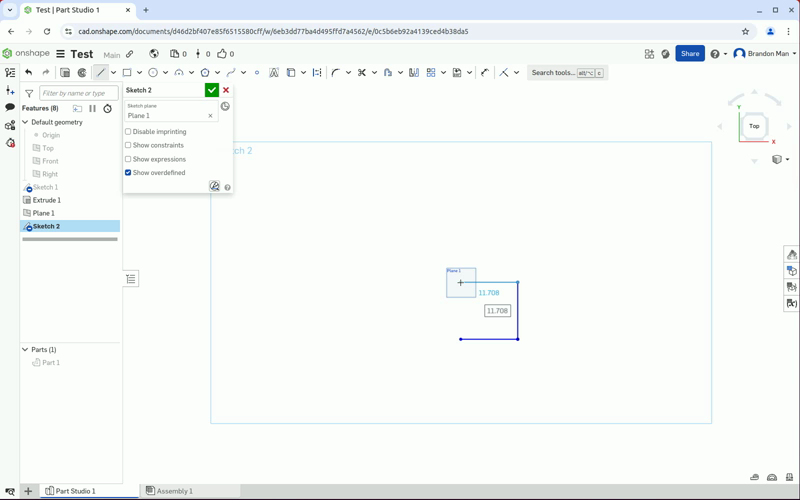
mouse_move(490, 282)
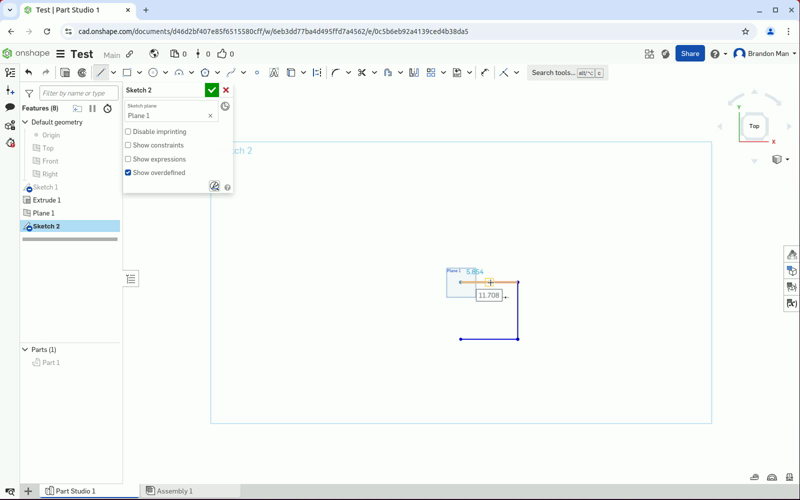
key_down(shift)
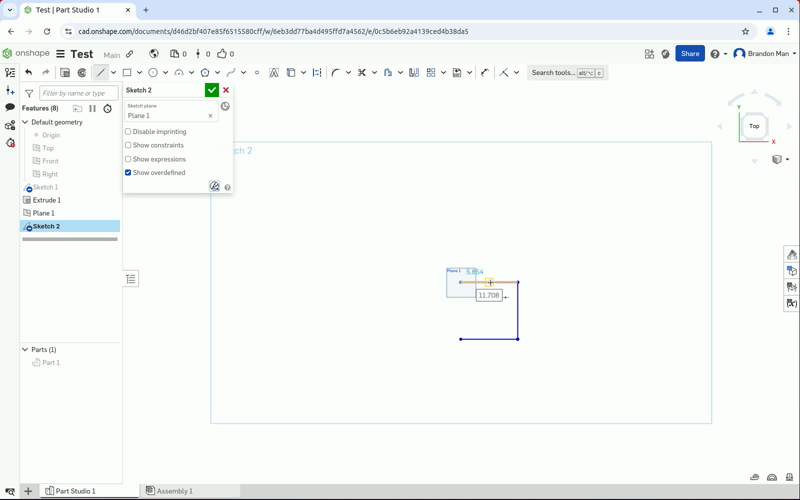
mouse_move(460, 339)
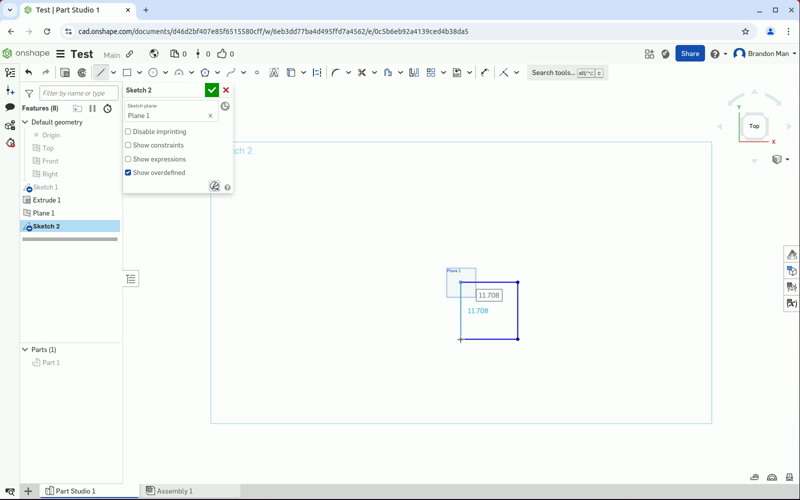
key_up(shift)
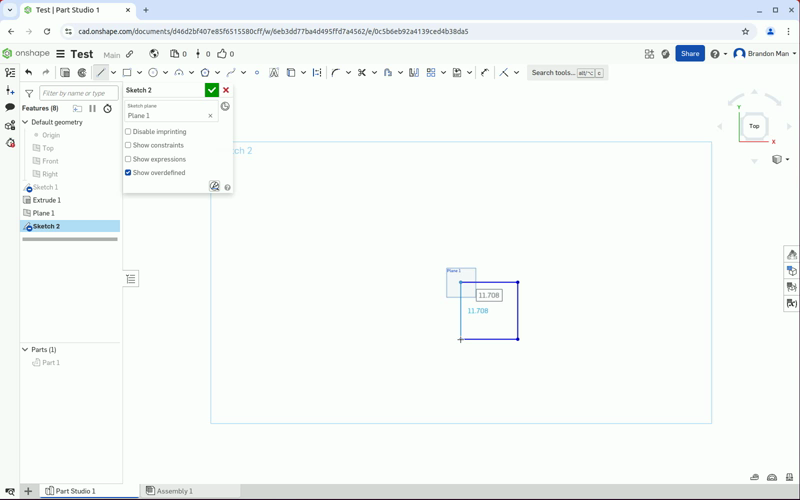
click(460, 339)
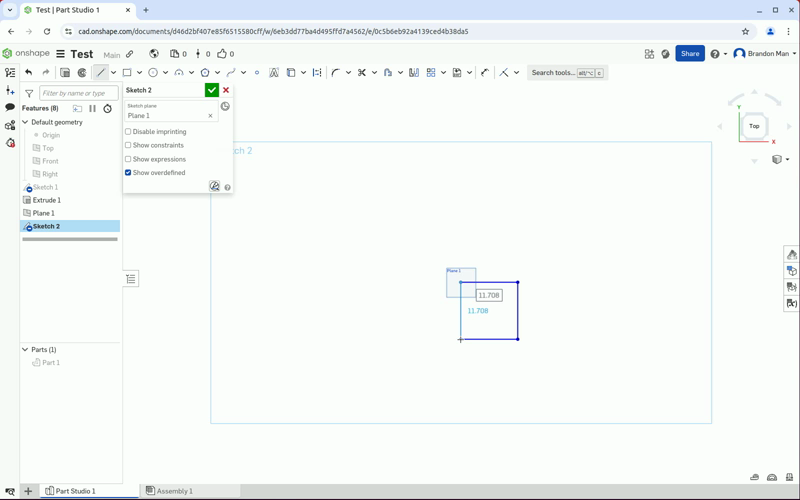
key(esc)
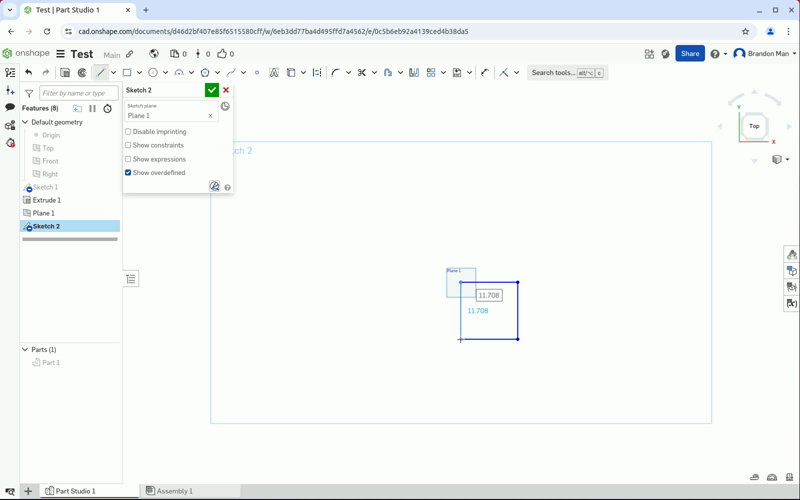
mouse_move(502, 312)
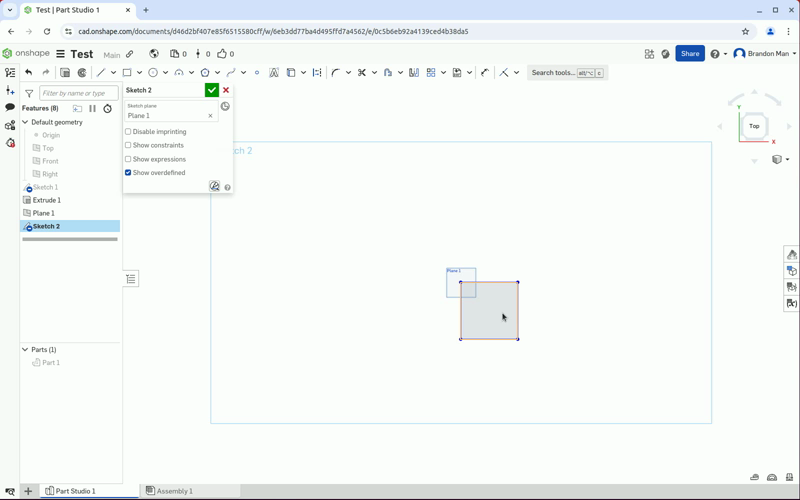
click(502, 312)
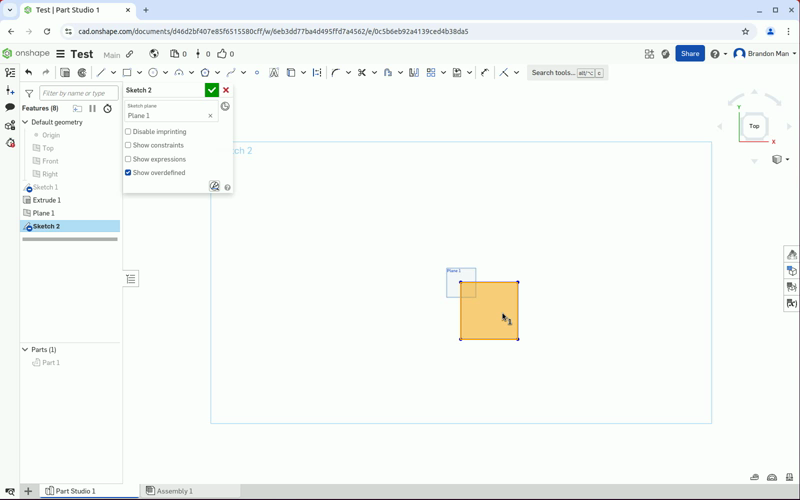
mouse_move(73, 352)
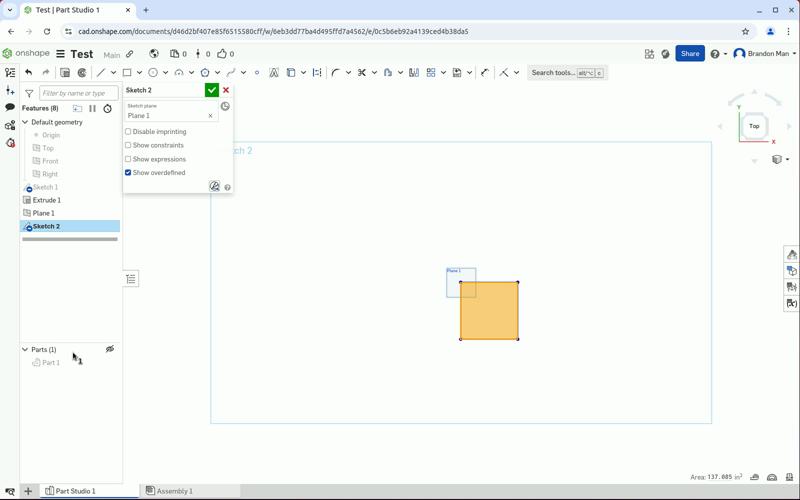
key(shift+y)
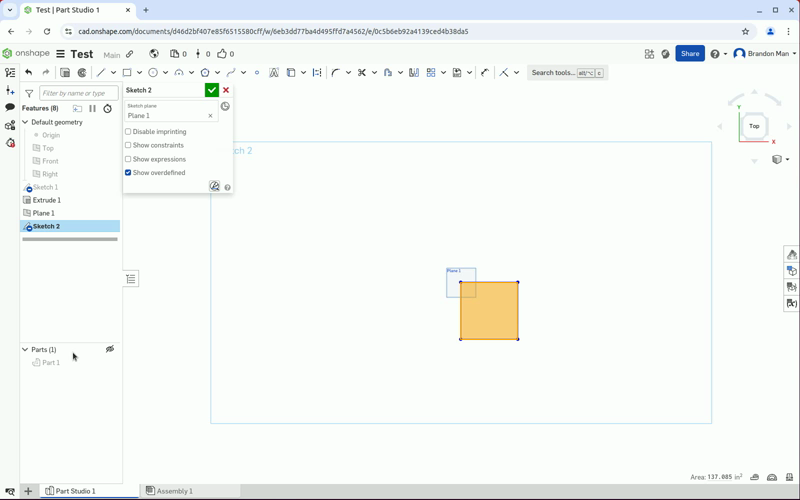
key(shift+e)
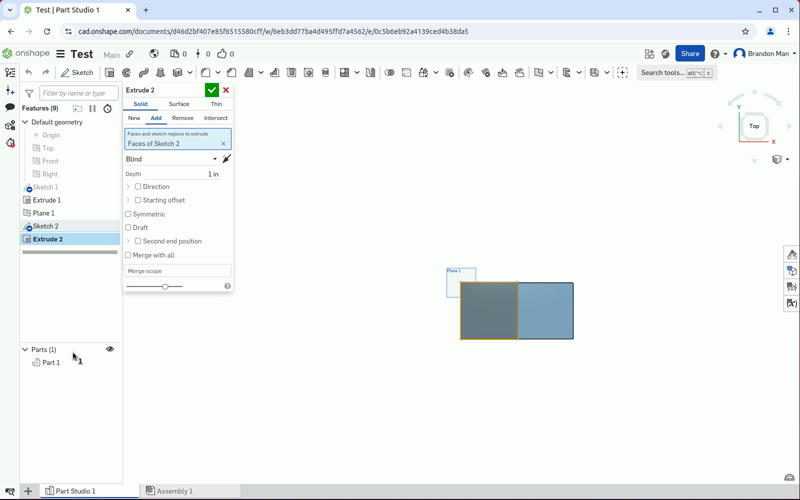
mouse_move(143, 106)
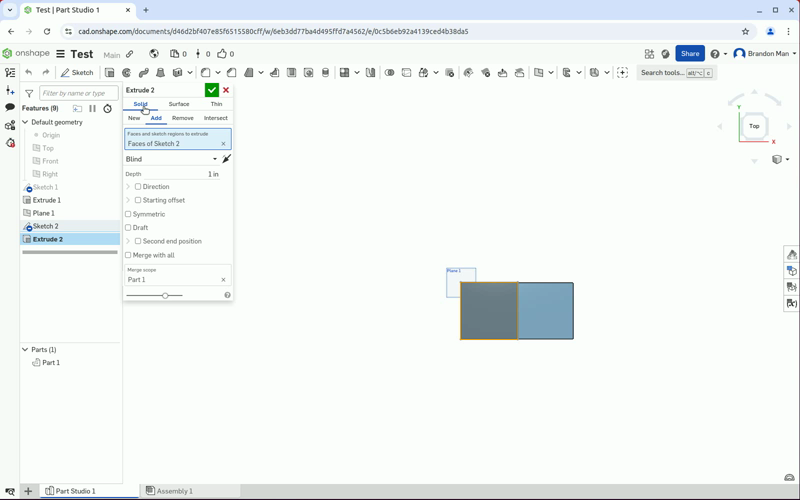
click(143, 106)
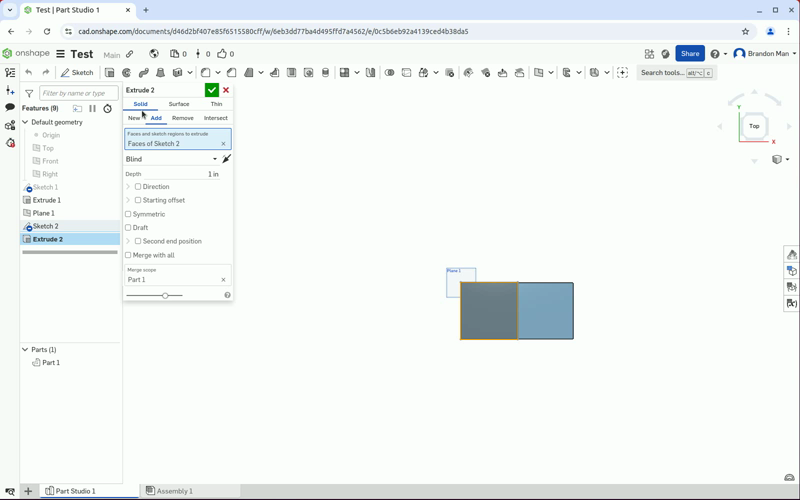
mouse_move(137, 120)
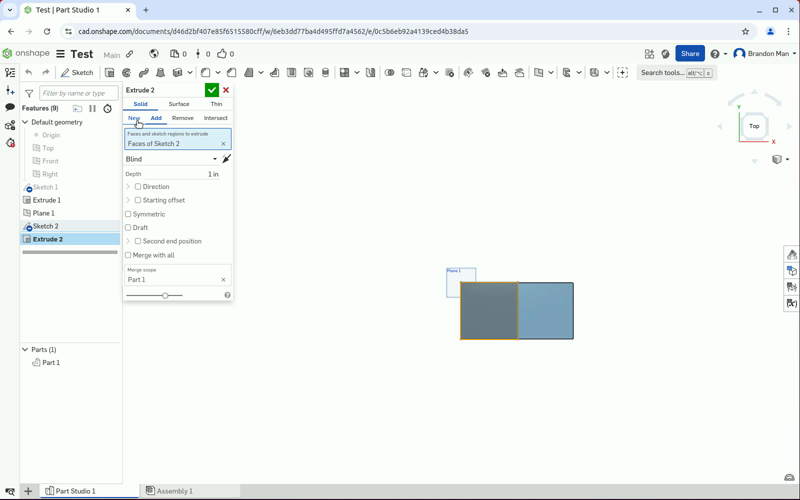
click(137, 120)
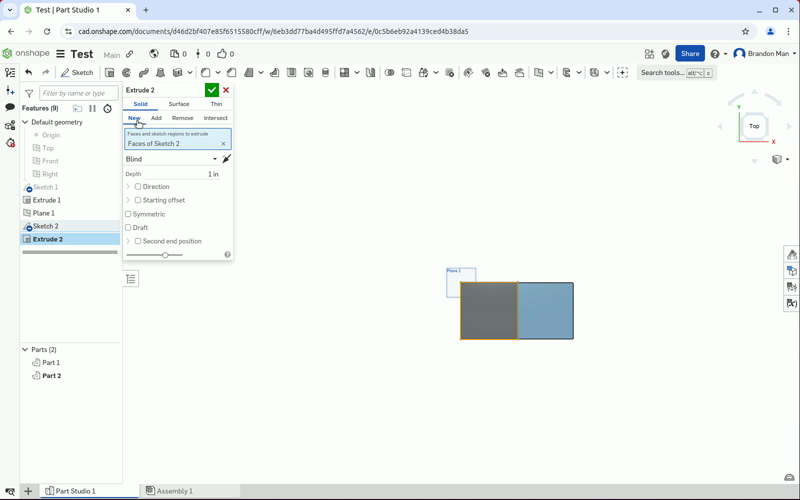
key(tab, 4)
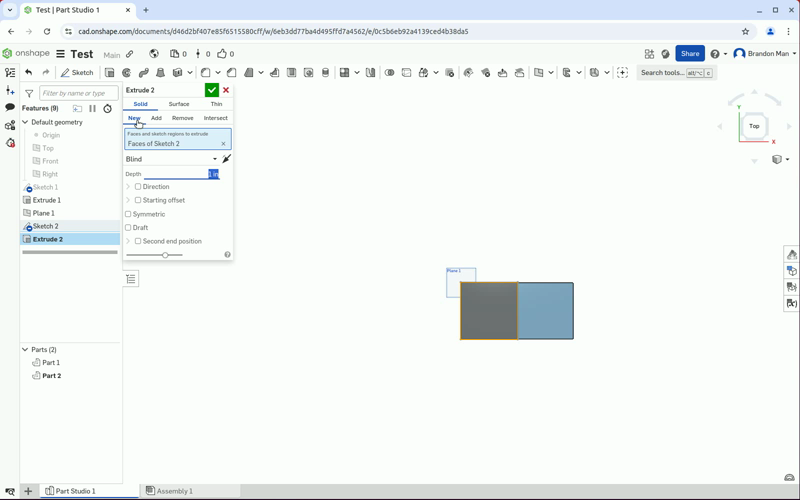
text(11.554)
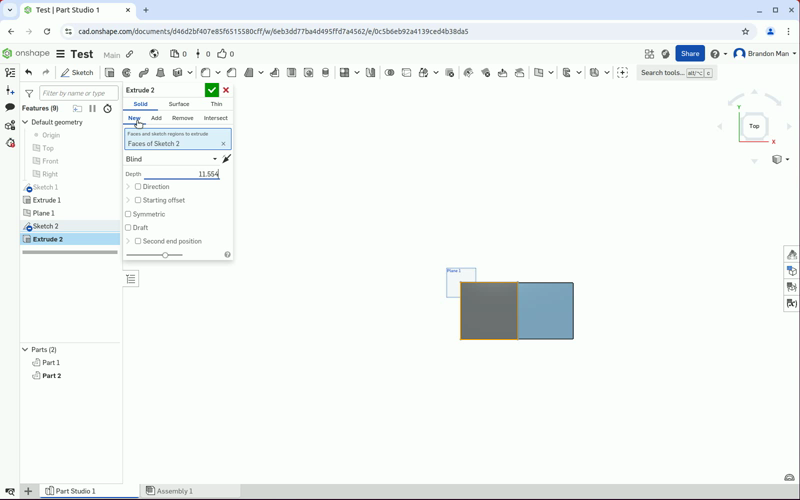
key(enter)
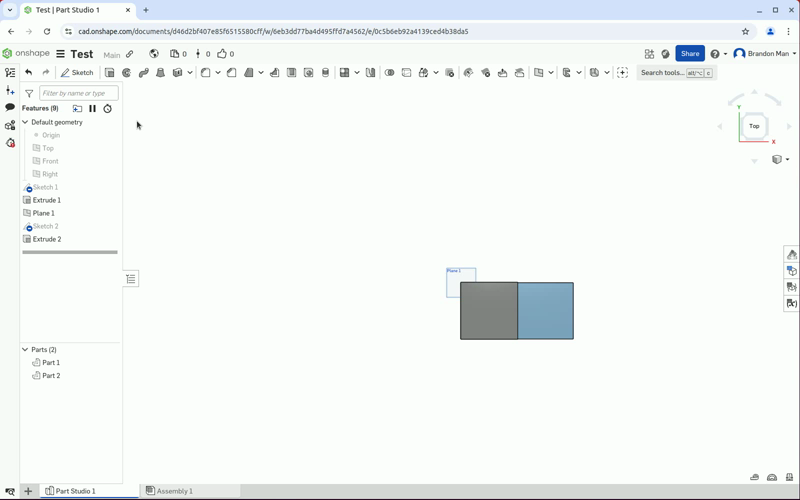
key(shift+h)
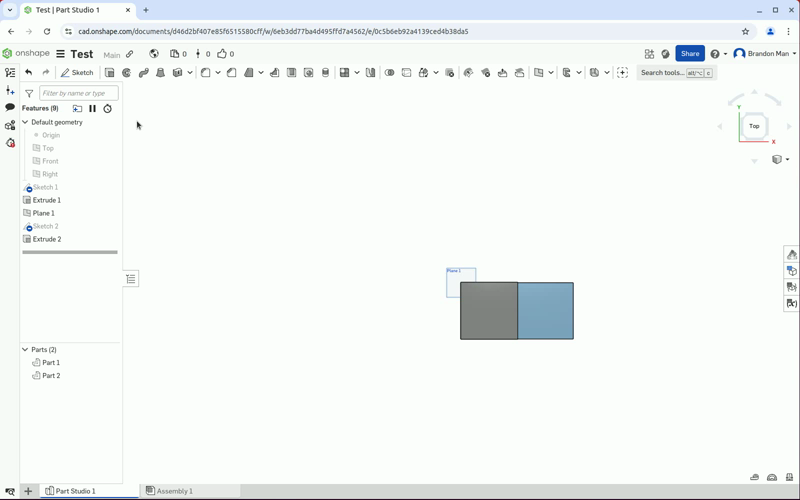
key(shift+h)
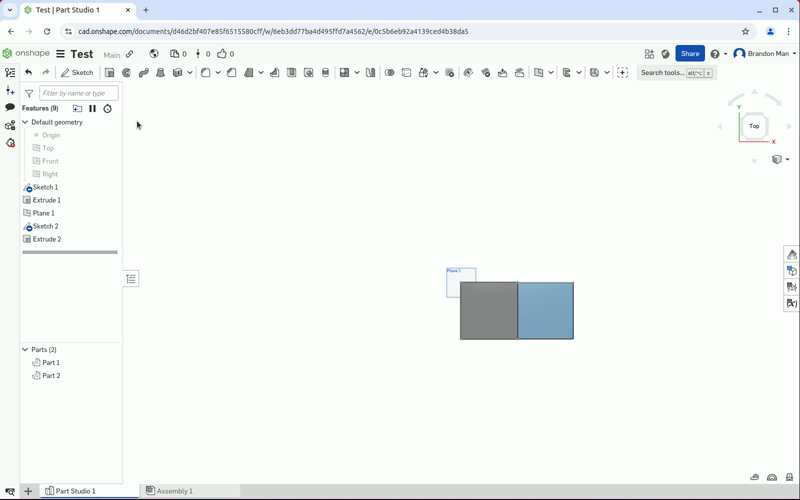
key(shift+7)
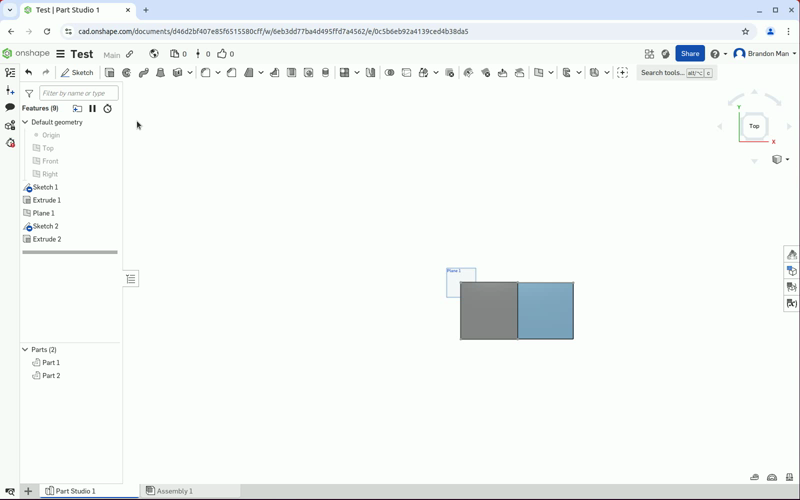
key(up, 3)
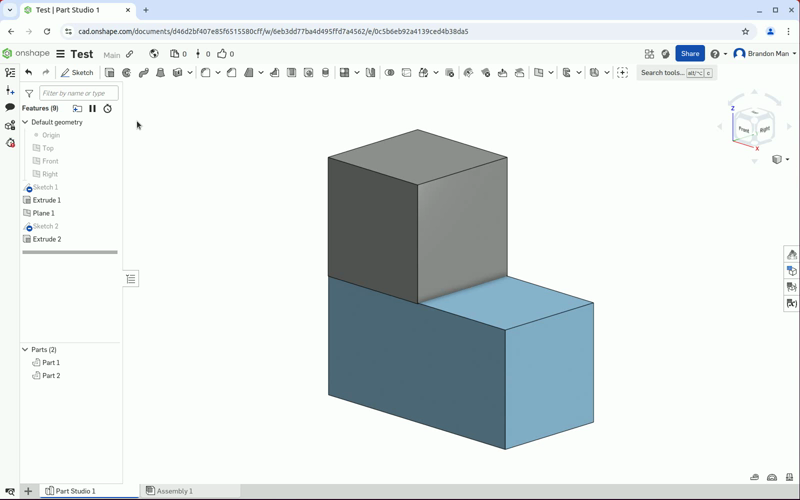
key(left, 3)
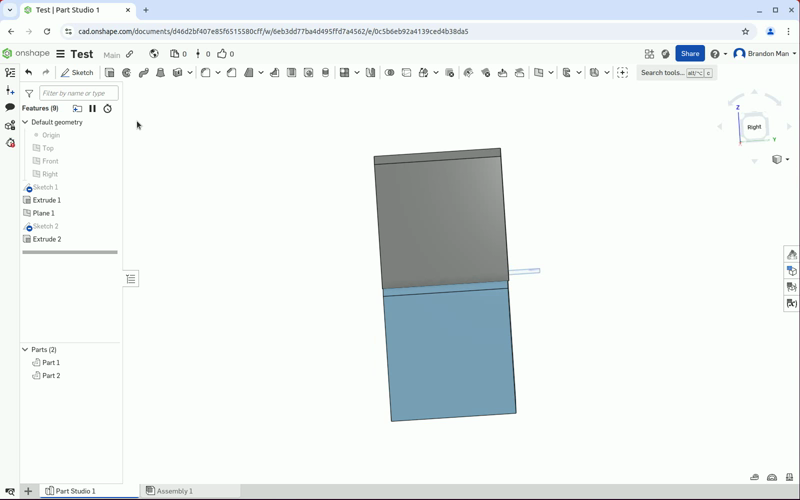
key(right, 3)
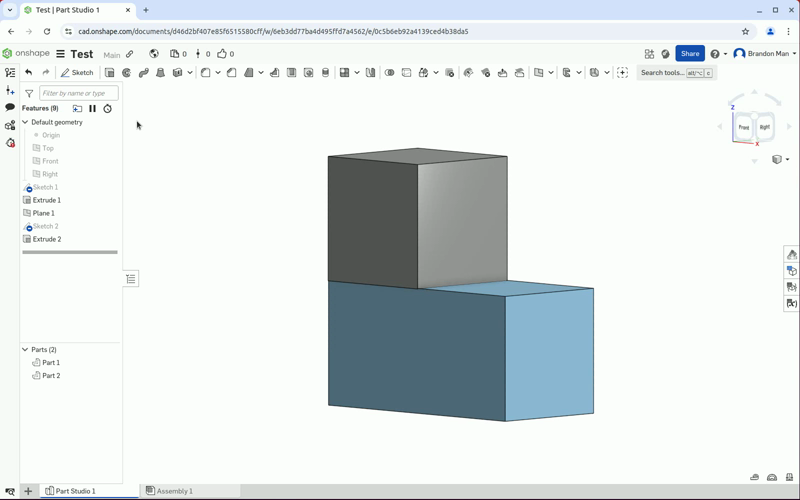
key(down, 3)
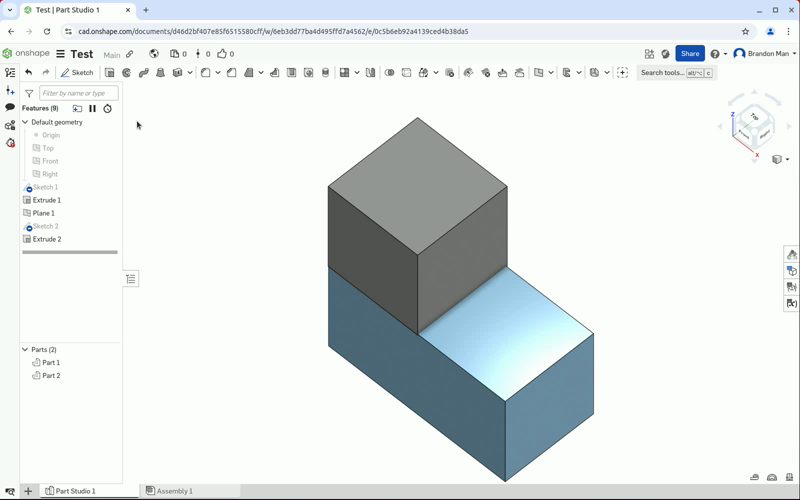
mouse_move(73, 189)
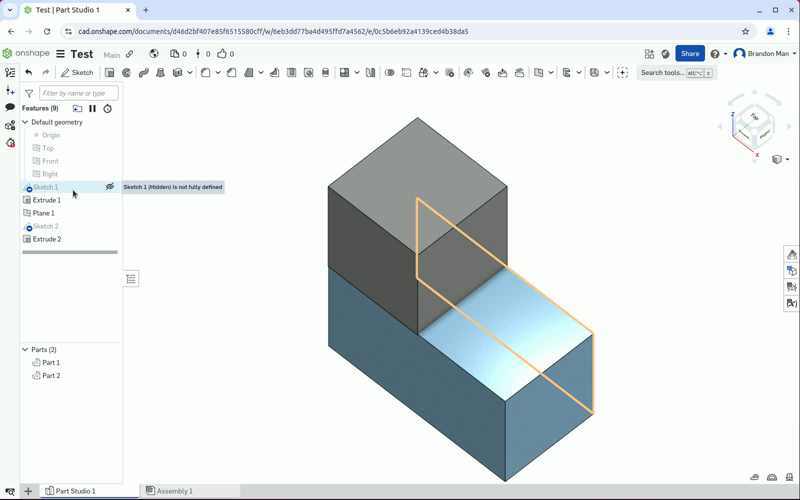
click(73, 189)